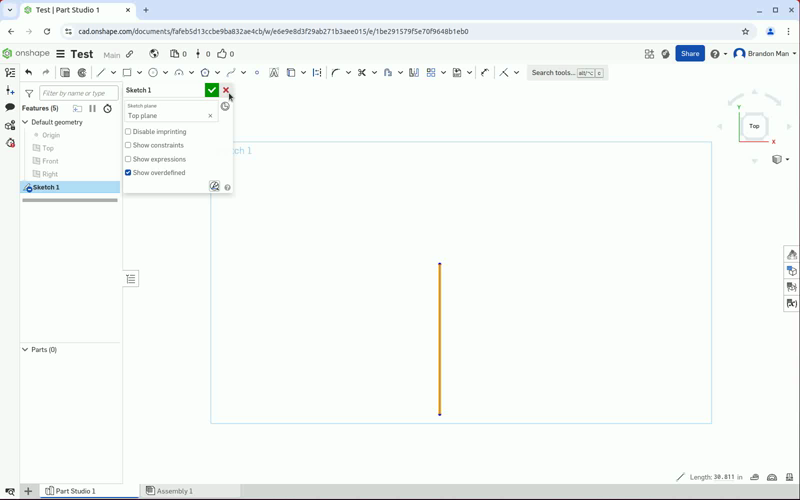
key(shift+h)
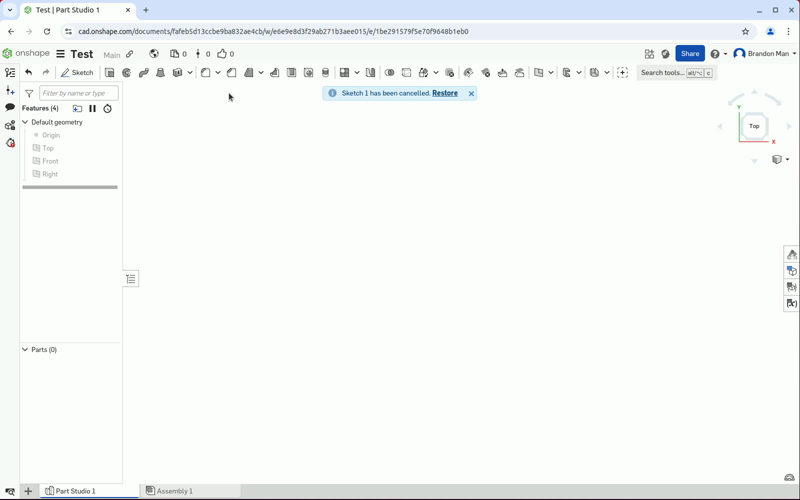
mouse_move(73, 352)
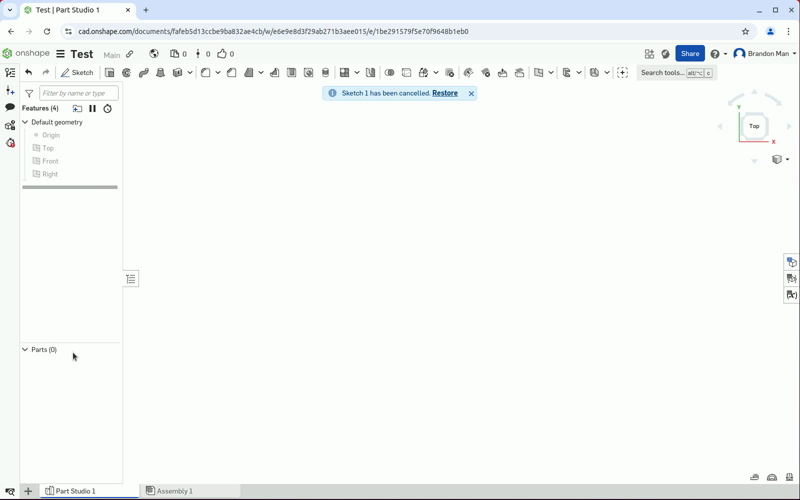
key(y)
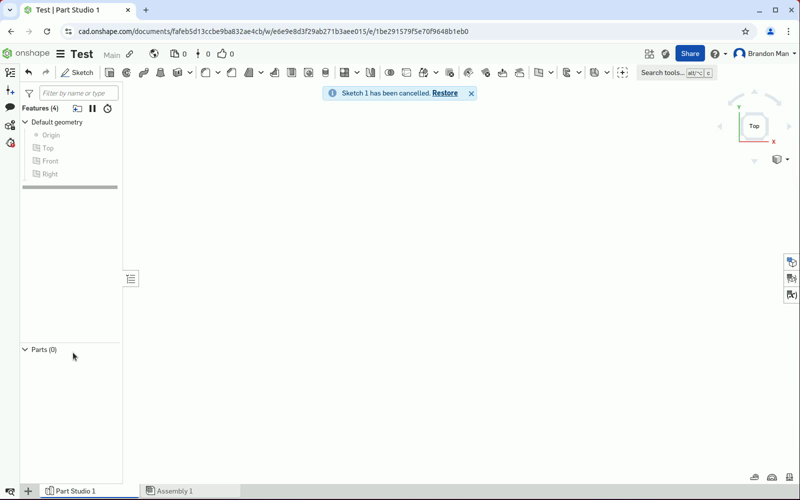
key(shift+p)
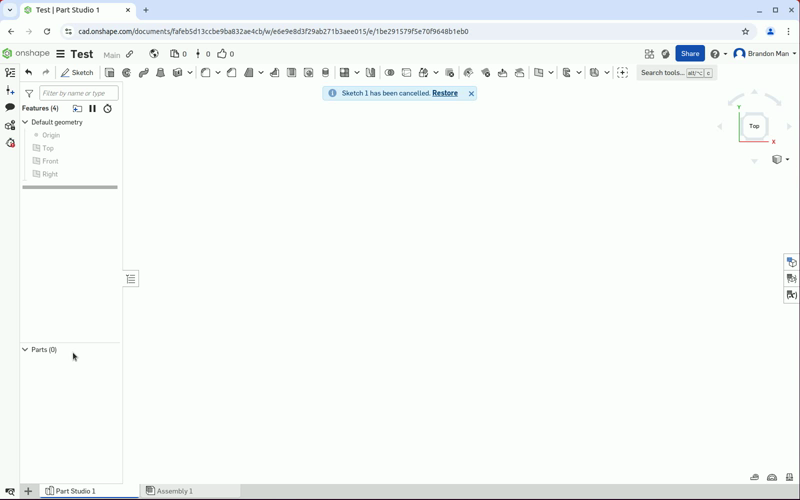
key(space)
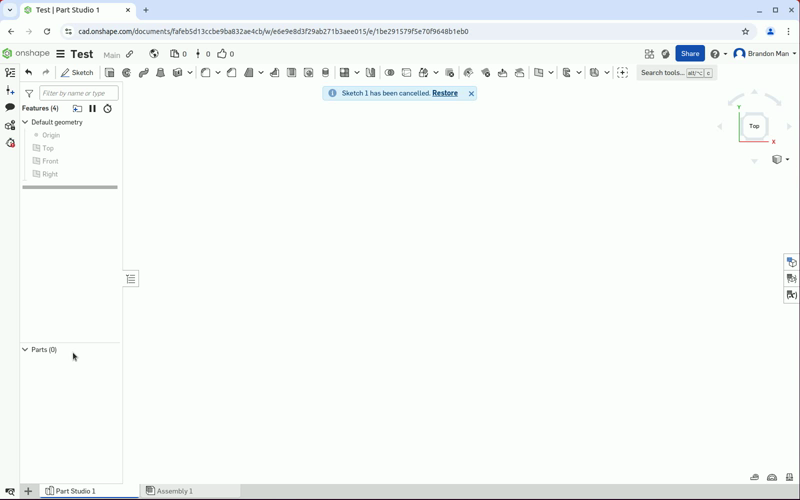
key_down(shift)
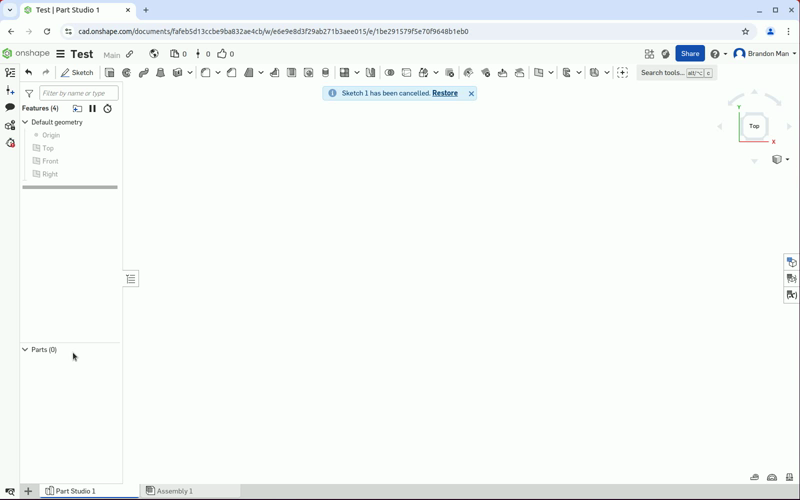
key(up)
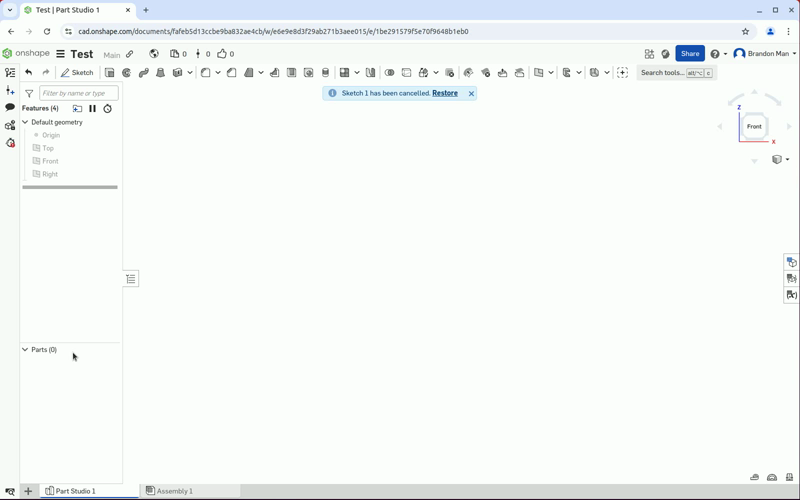
key_up(shift)
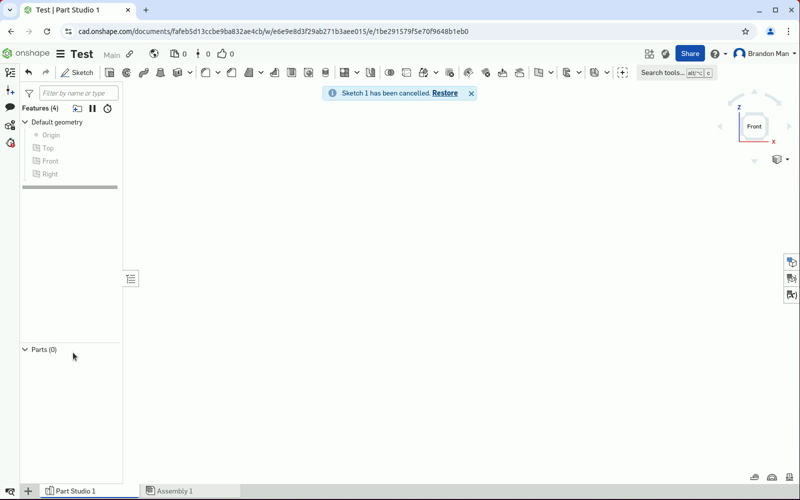
mouse_move(73, 352)
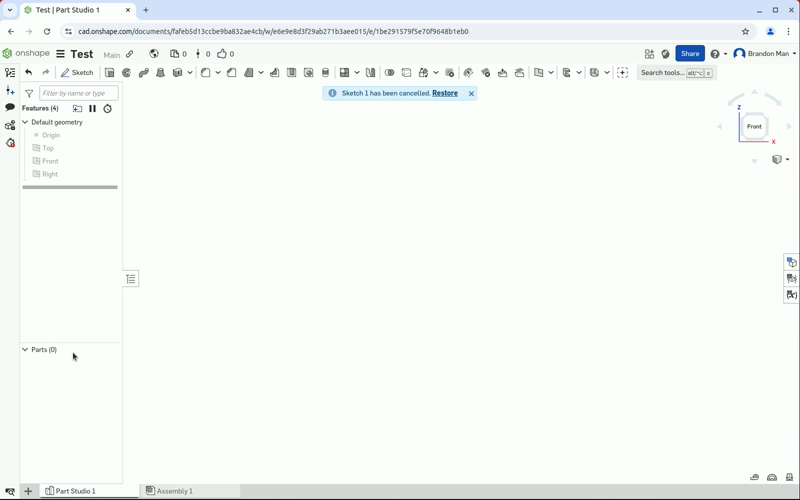
key(shift+y)
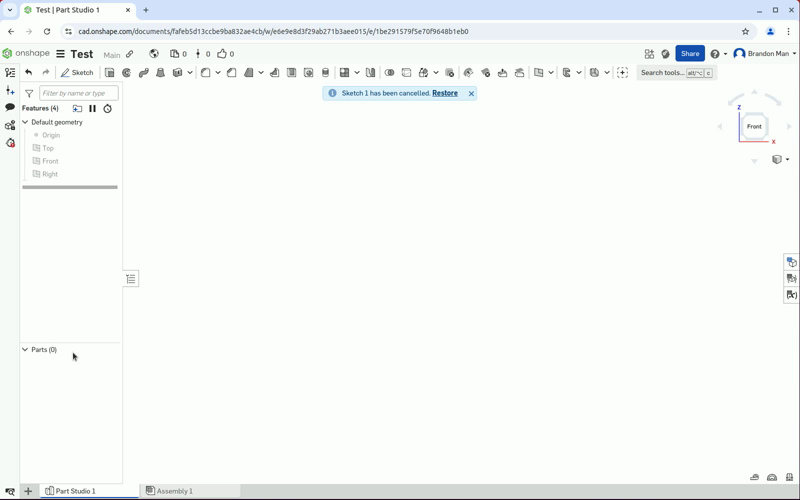
key(shift+s)
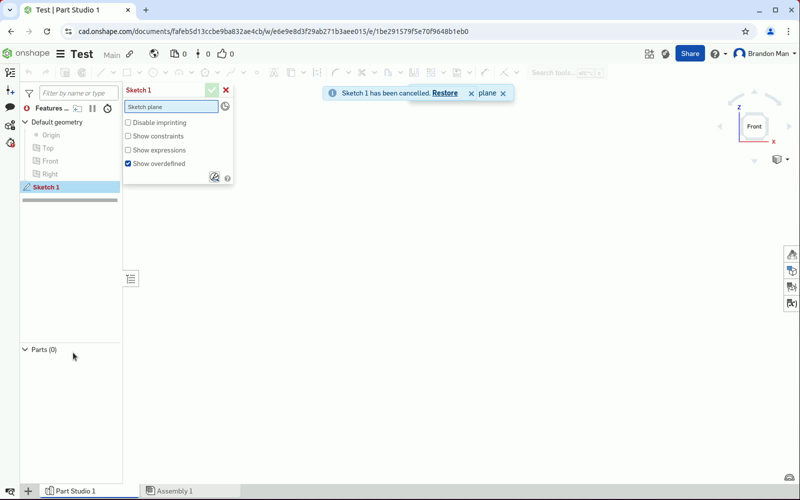
mouse_move(73, 163)
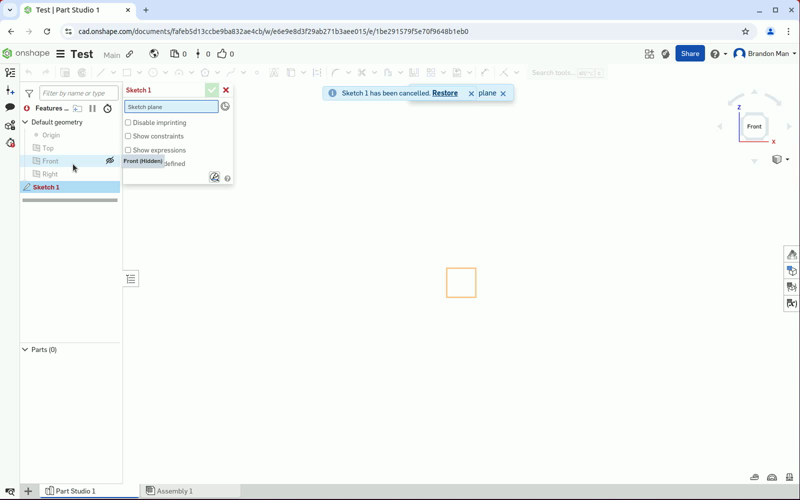
click(73, 163)
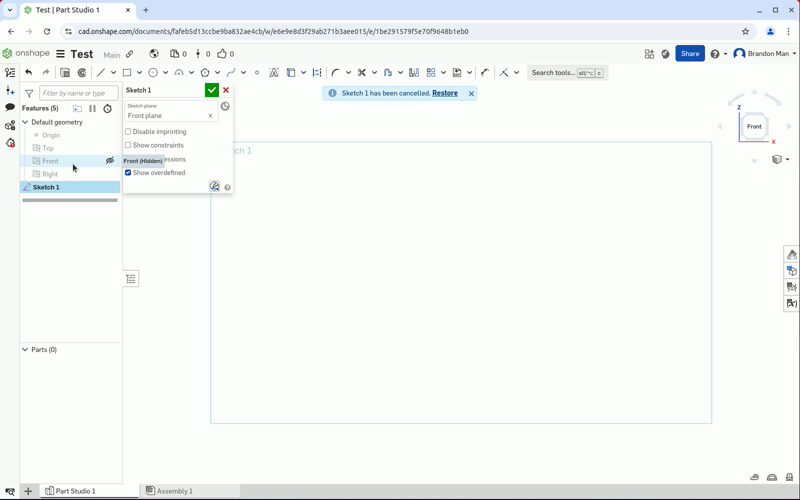
mouse_move(73, 352)
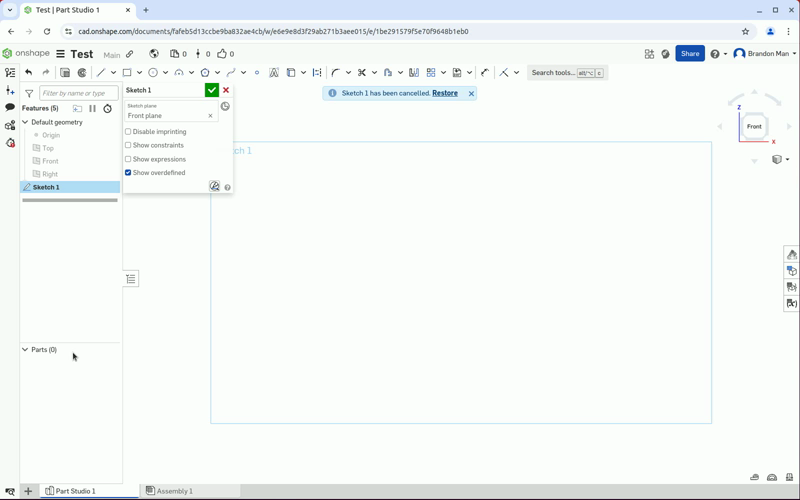
key(y)
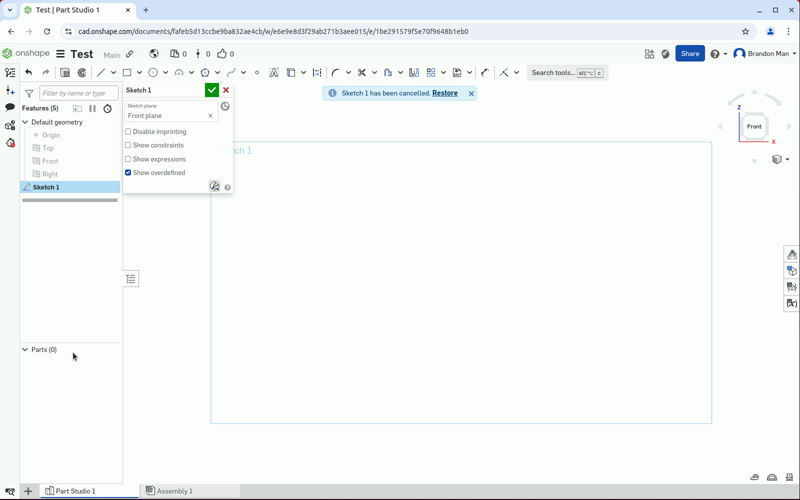
key(l)
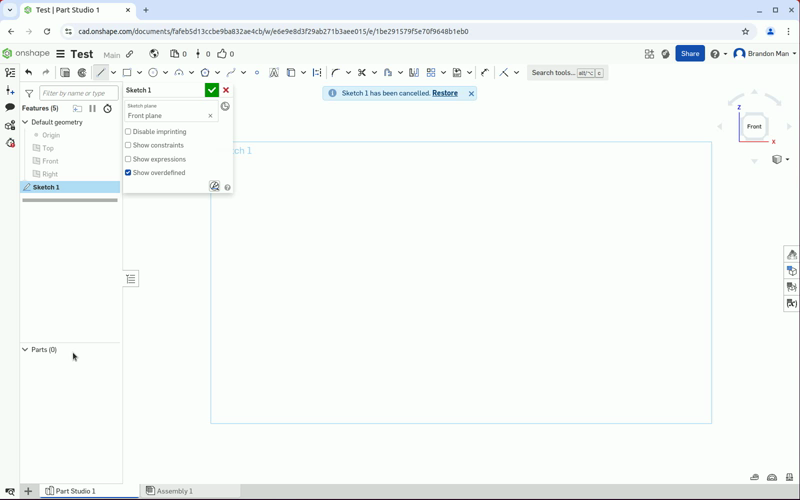
key_down(shift)
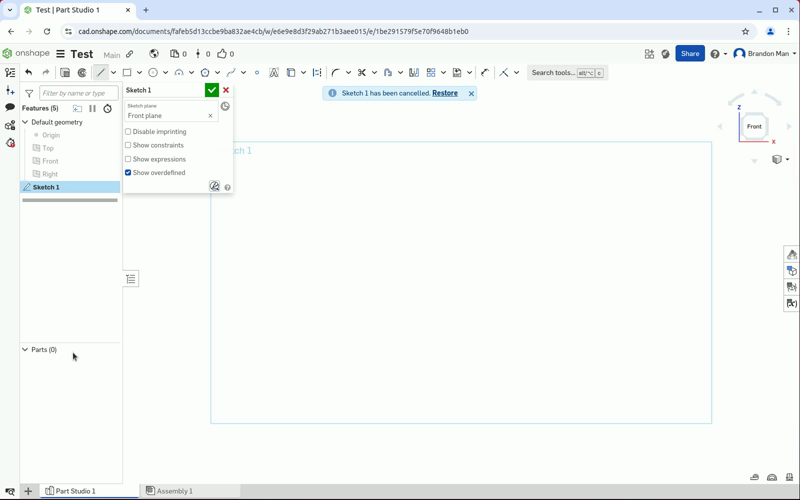
mouse_move(417, 291)
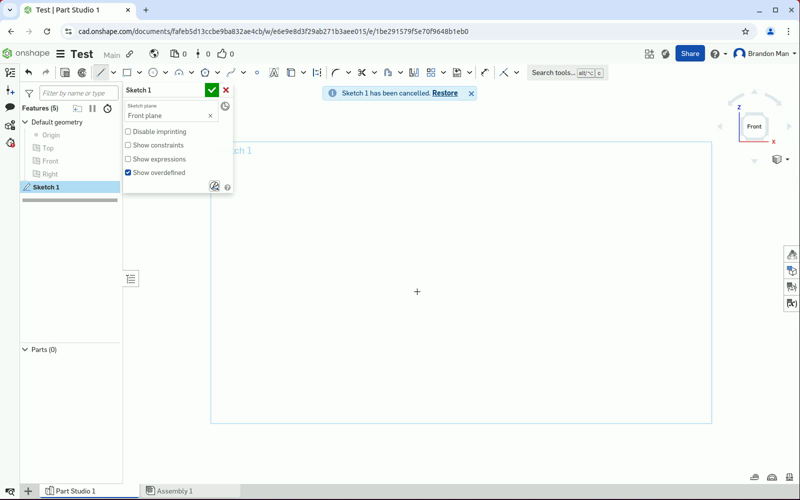
click(417, 291)
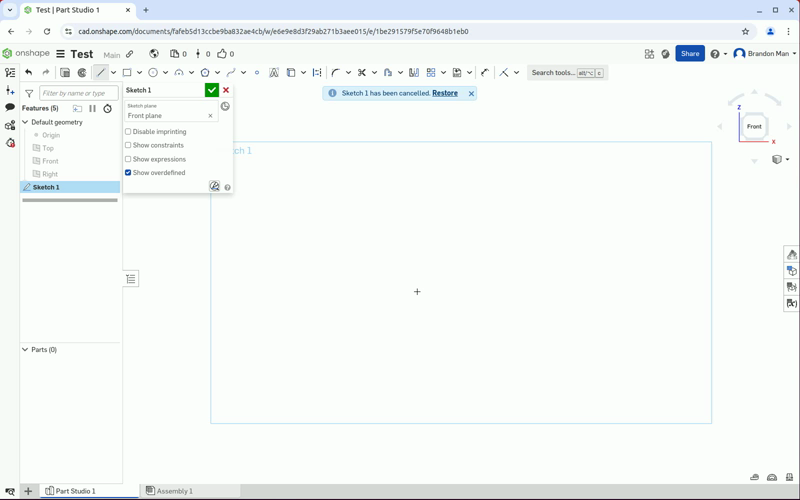
key_up(shift)
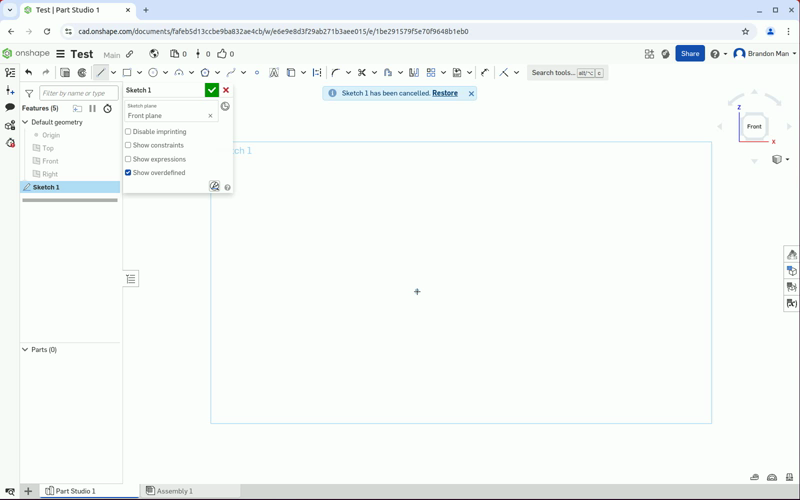
key_down(shift)
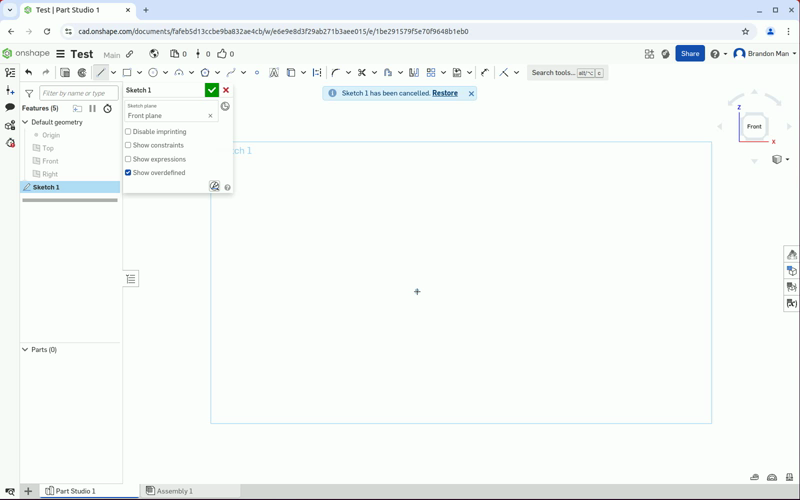
mouse_move(447, 291)
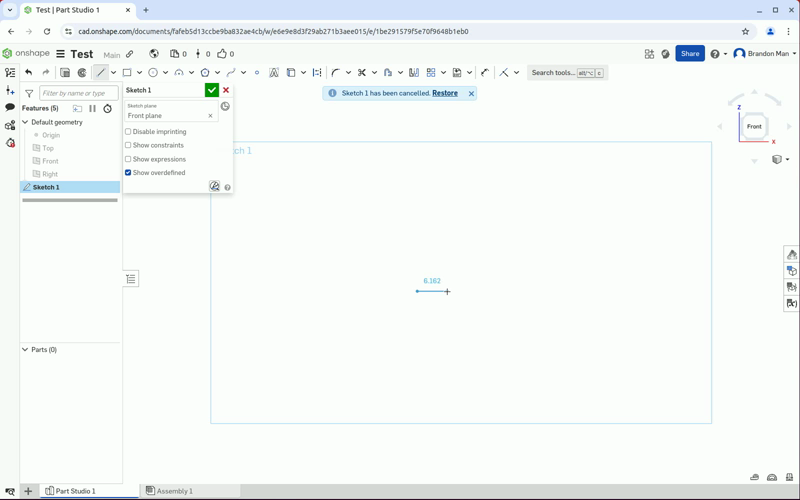
mouse_move(438, 322)
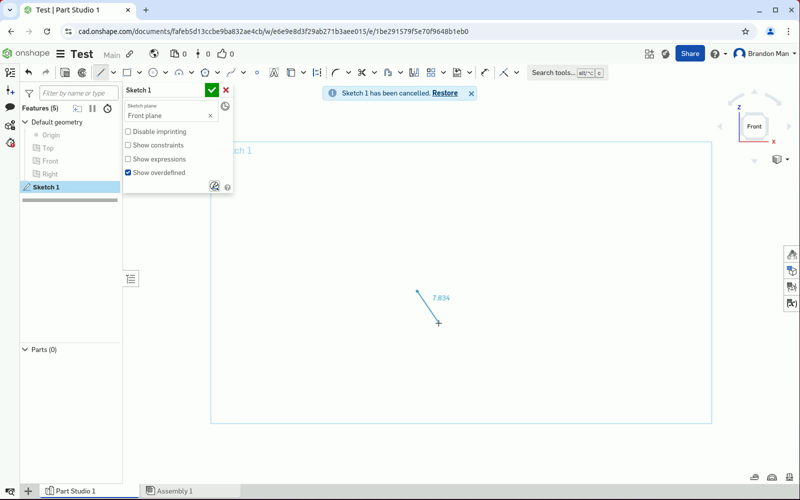
click(438, 322)
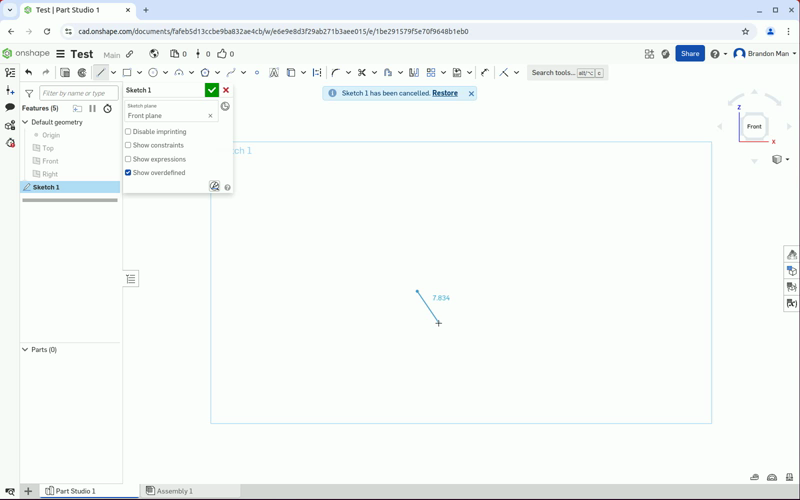
key_up(shift)
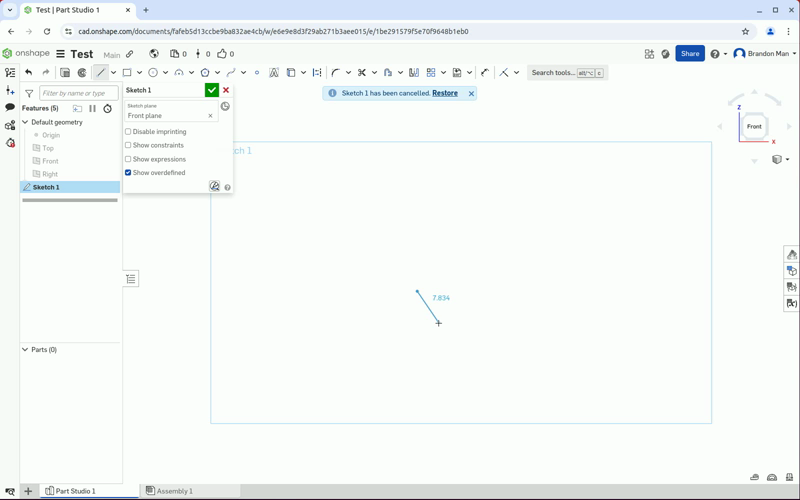
key_down(shift)
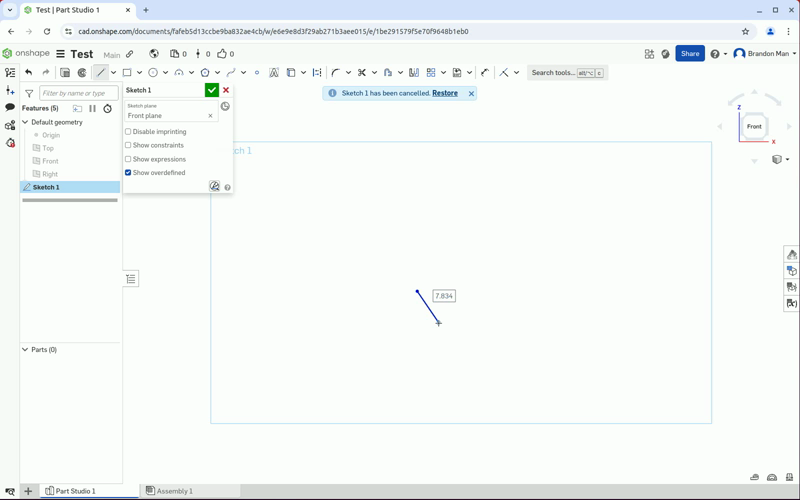
mouse_move(509, 322)
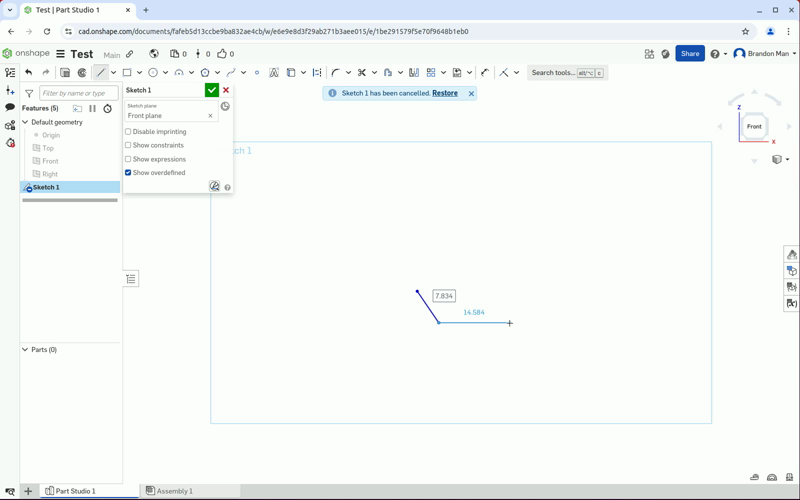
click(509, 322)
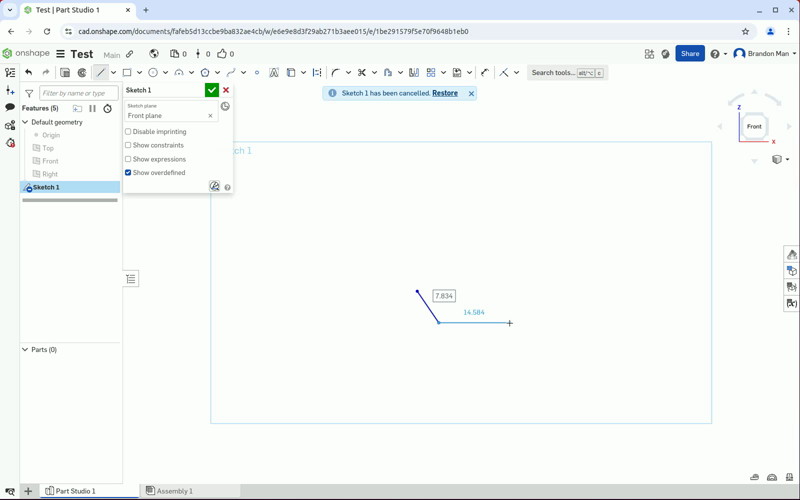
key_up(shift)
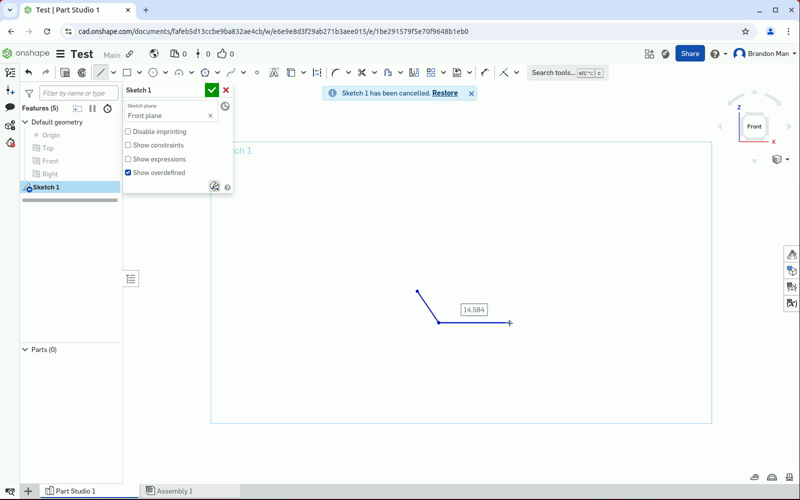
key_down(shift)
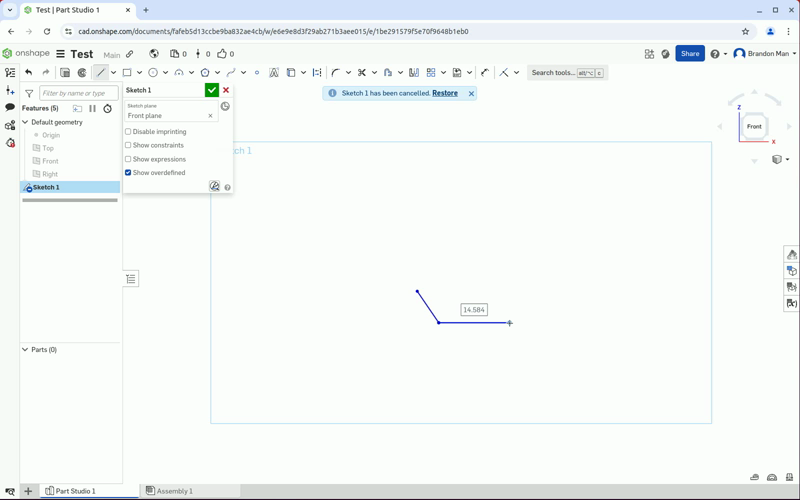
mouse_move(539, 322)
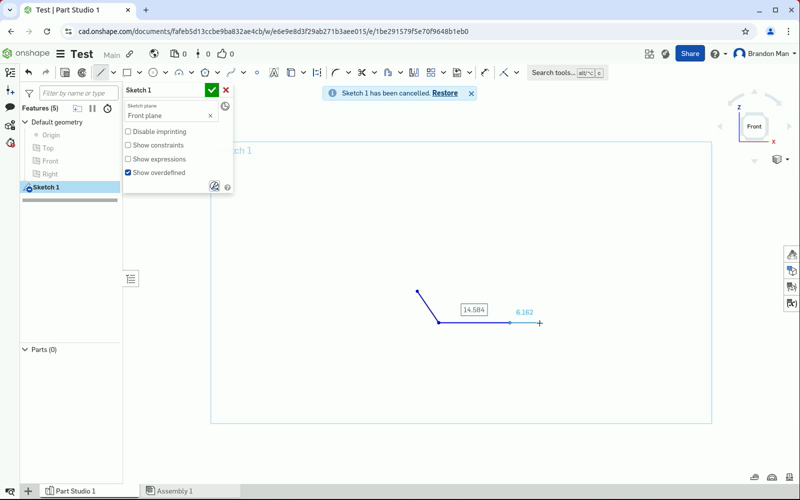
mouse_move(542, 287)
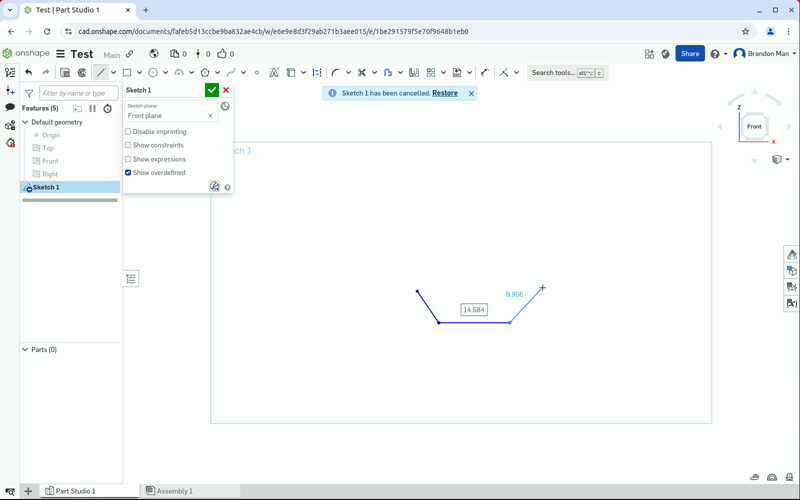
click(542, 287)
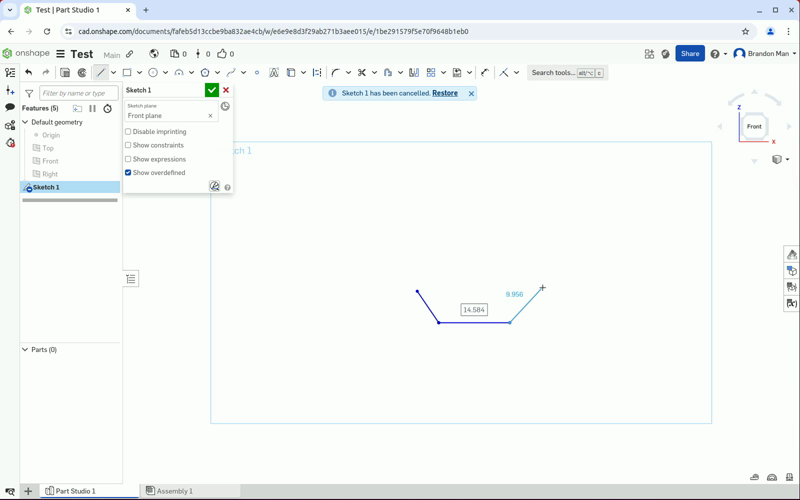
key_up(shift)
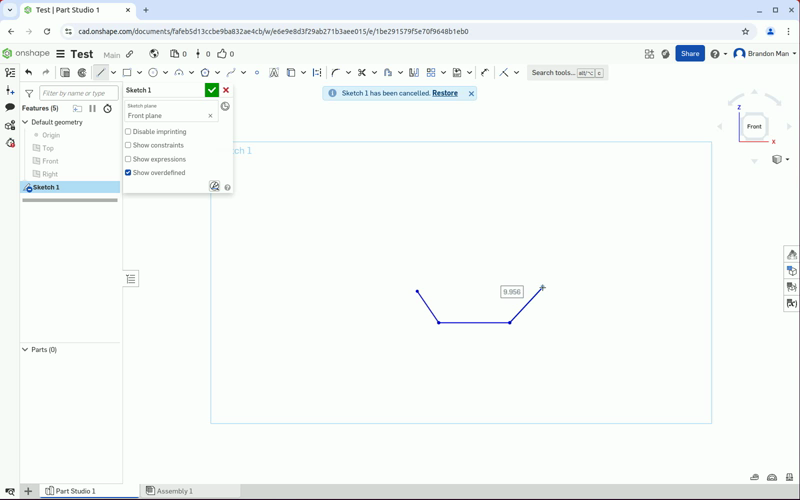
key_down(shift)
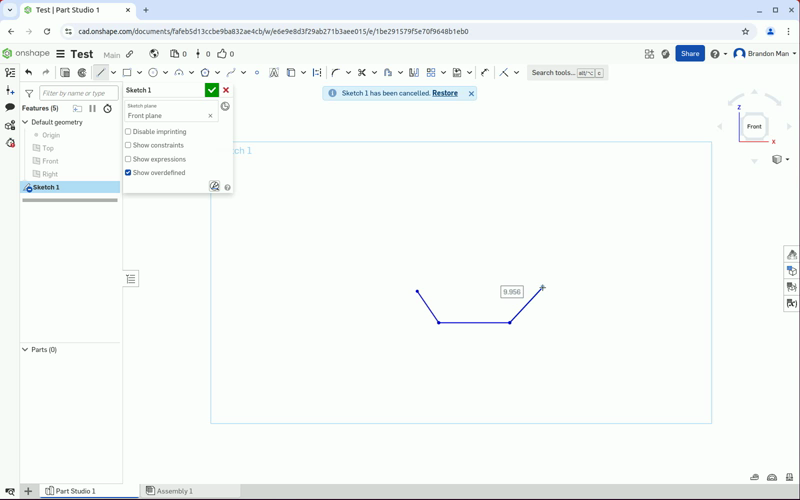
mouse_move(455, 287)
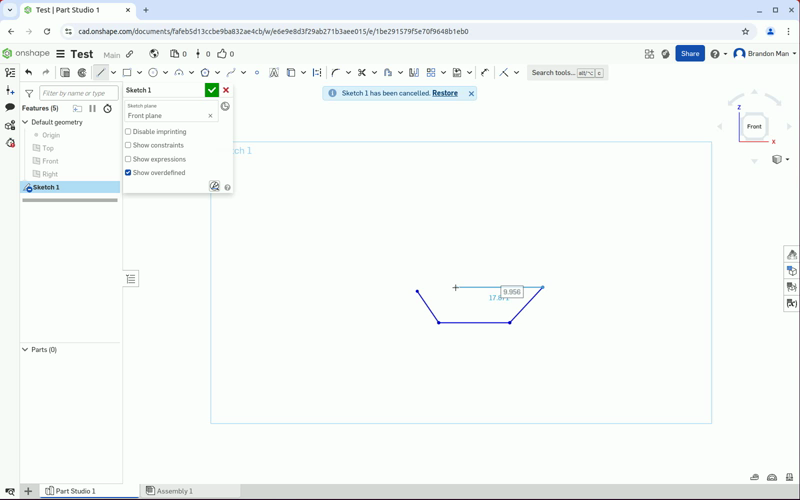
click(455, 287)
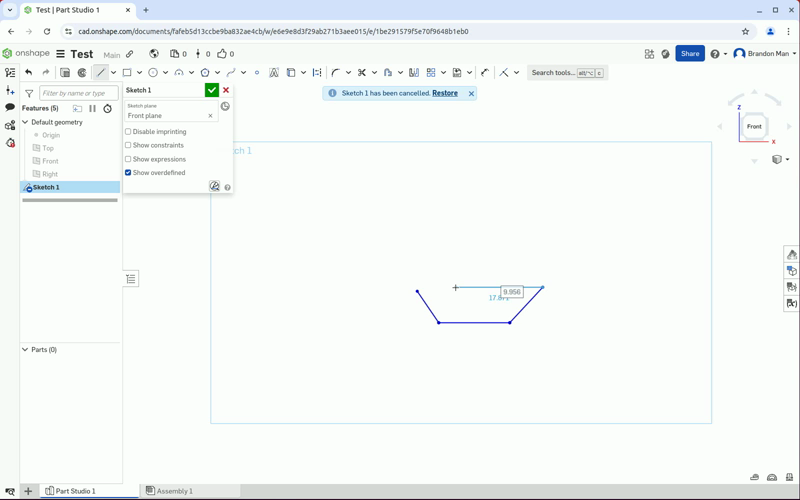
key_up(shift)
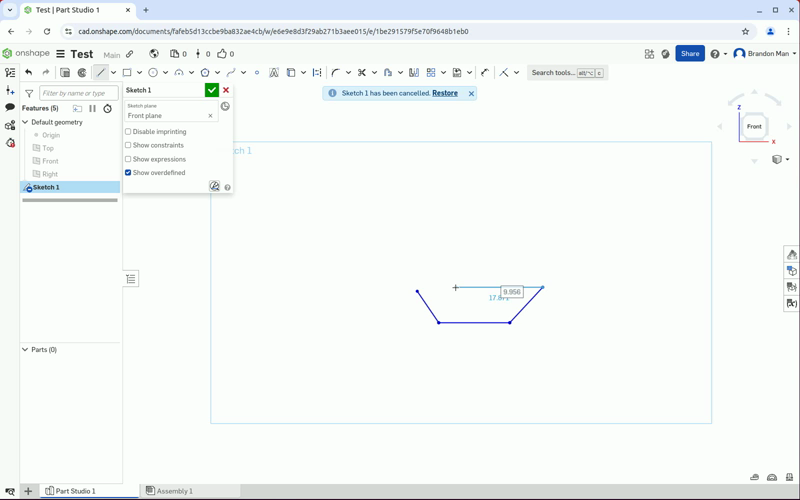
key_down(shift)
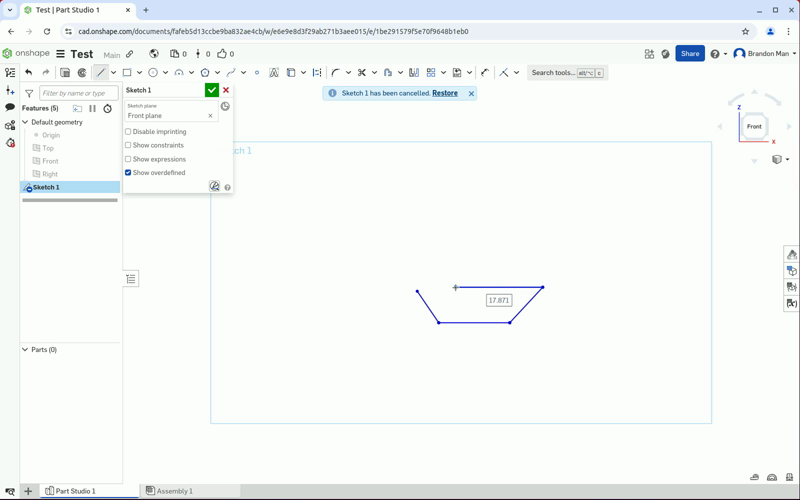
mouse_move(485, 287)
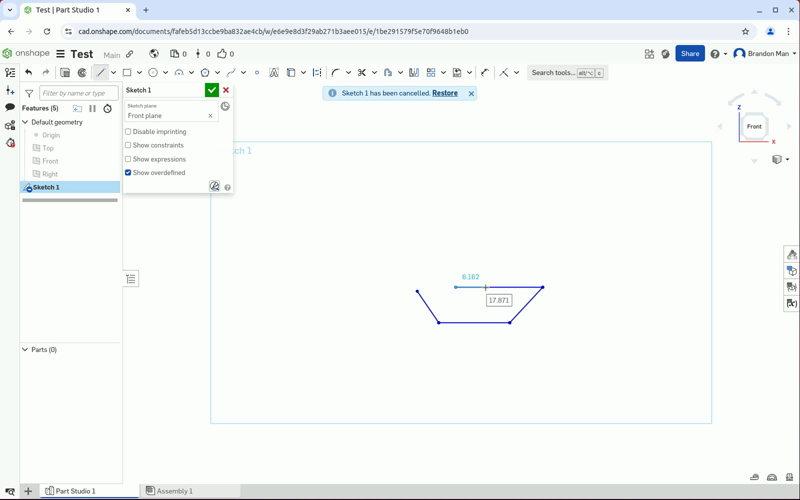
mouse_move(455, 259)
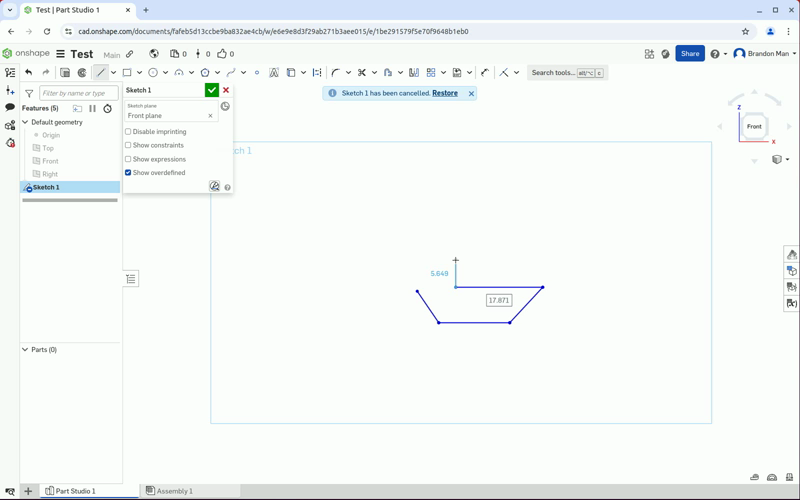
click(455, 259)
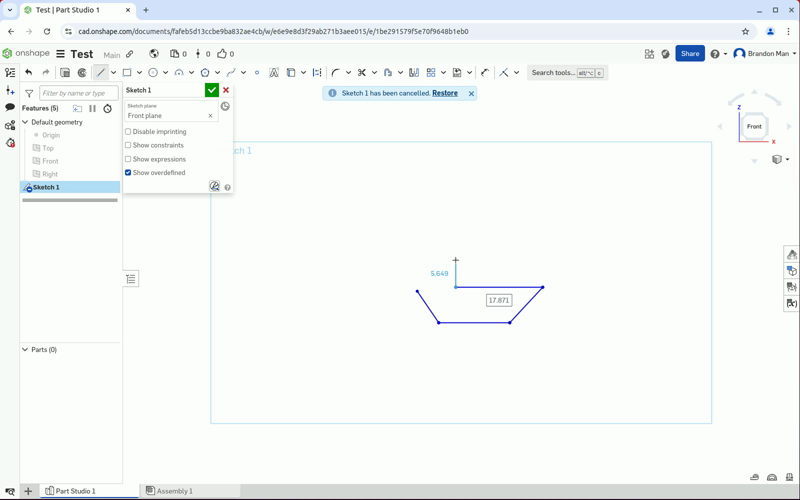
key_up(shift)
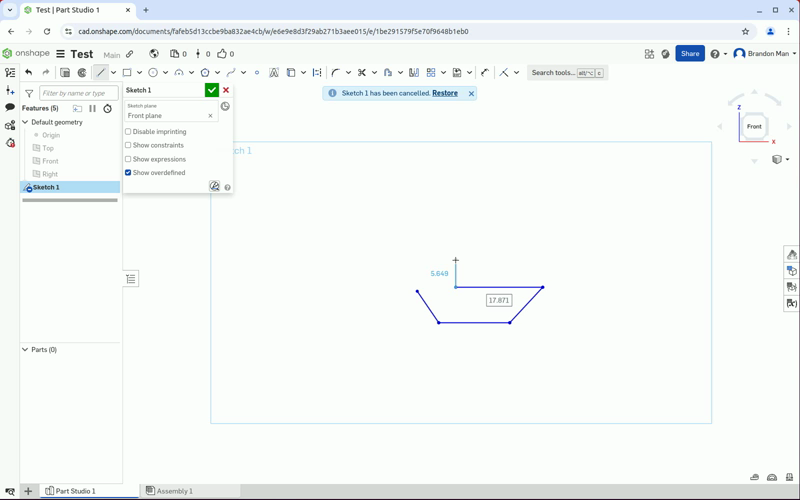
key_down(shift)
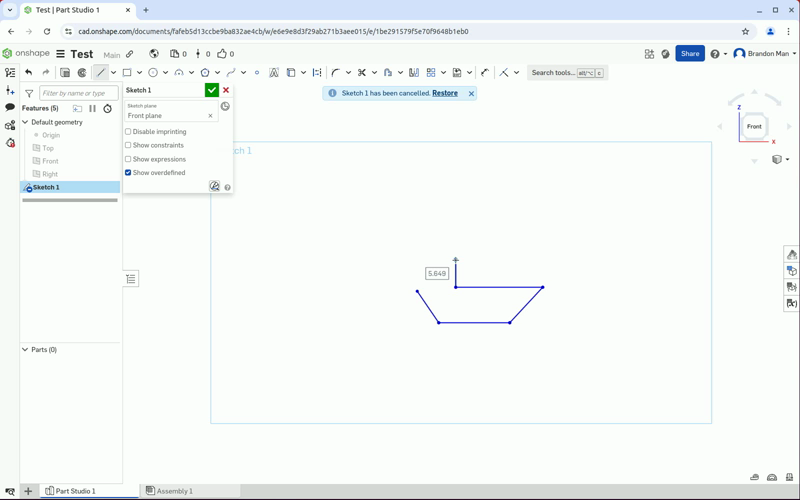
mouse_move(542, 259)
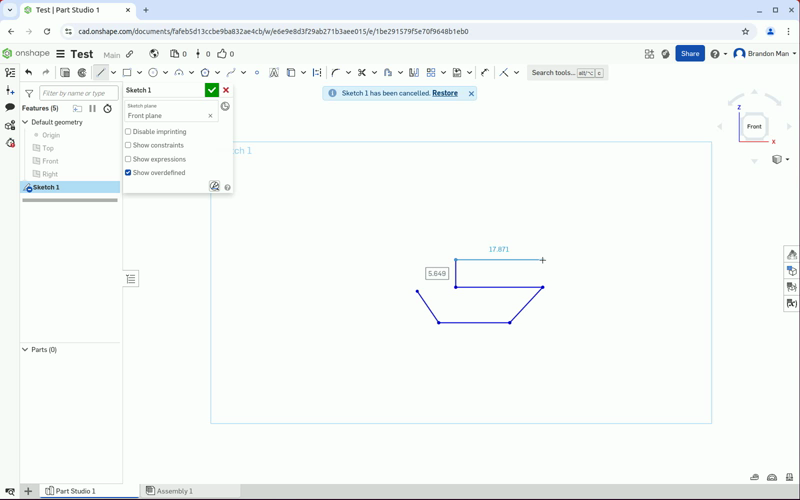
click(542, 259)
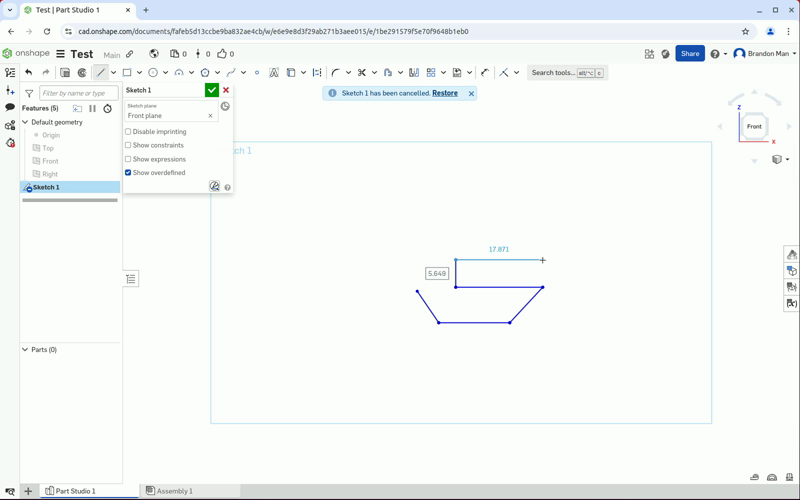
key_up(shift)
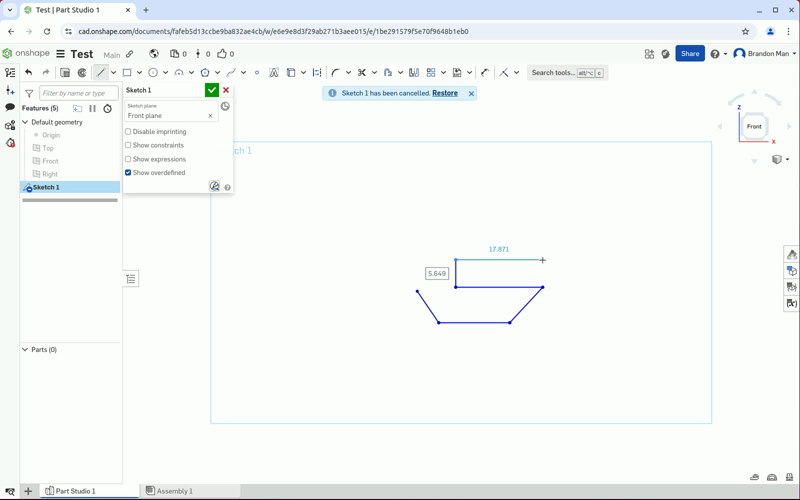
key_down(shift)
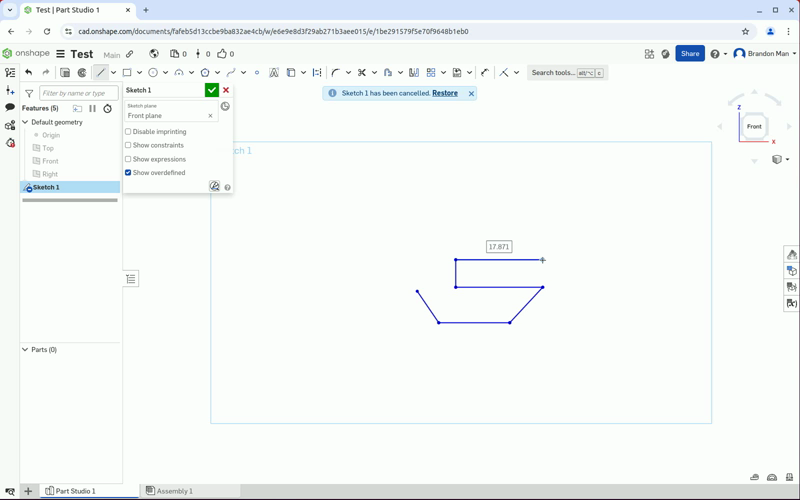
mouse_move(572, 259)
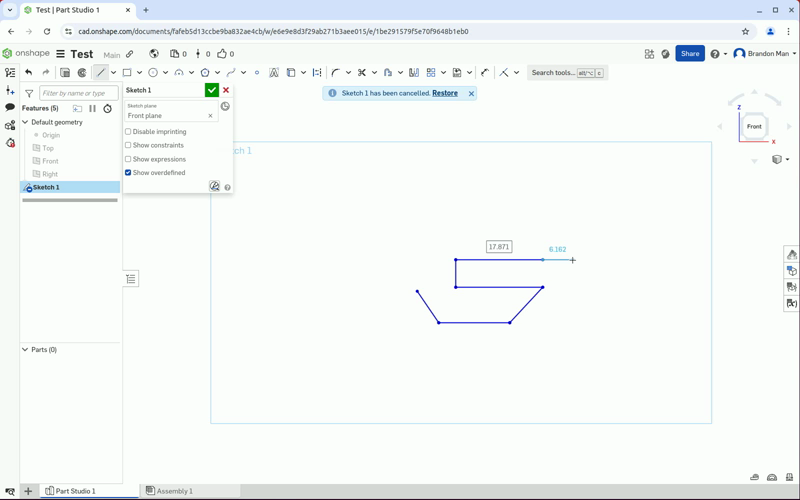
mouse_move(509, 223)
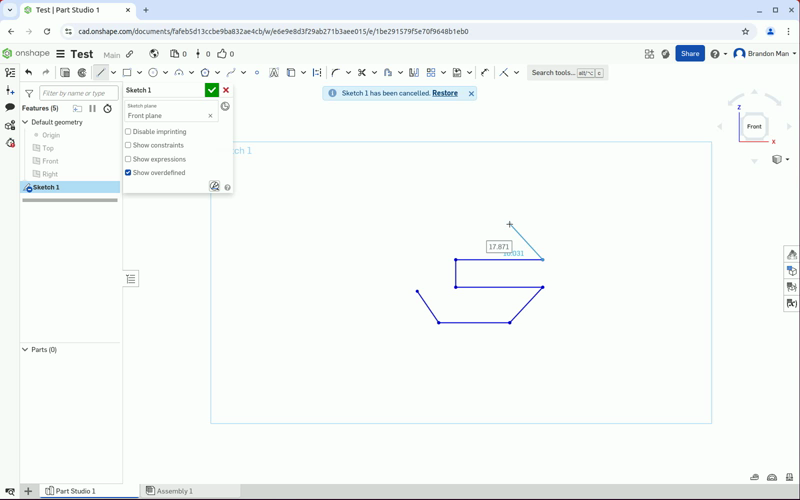
click(509, 223)
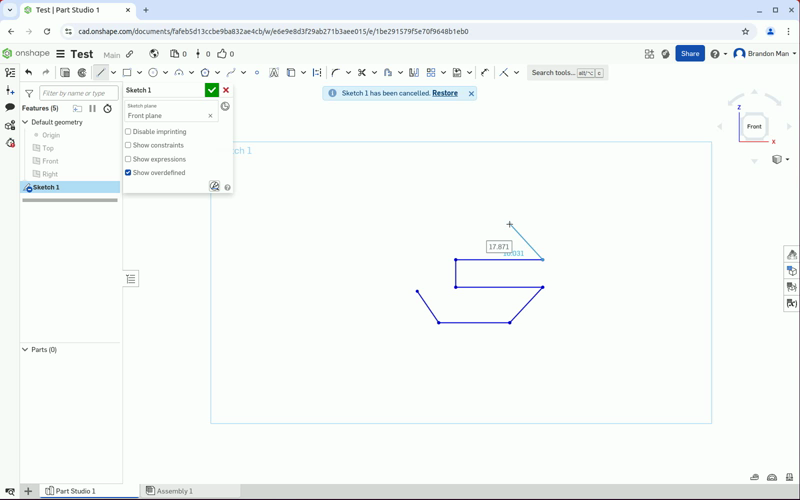
key_up(shift)
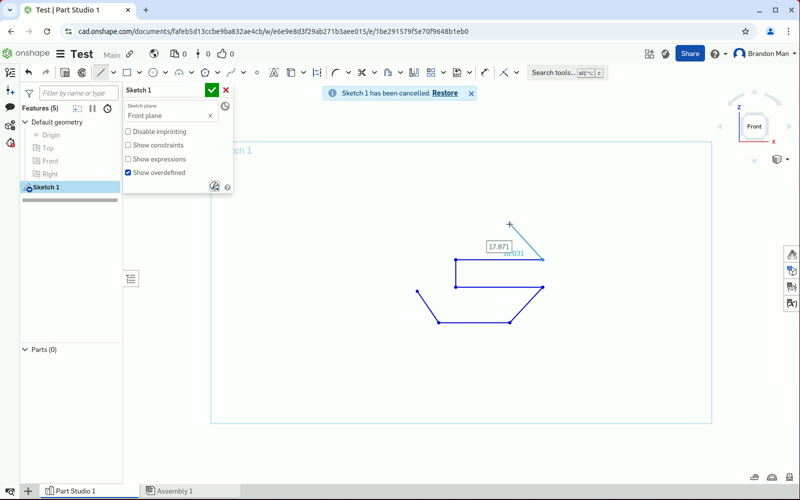
key_down(shift)
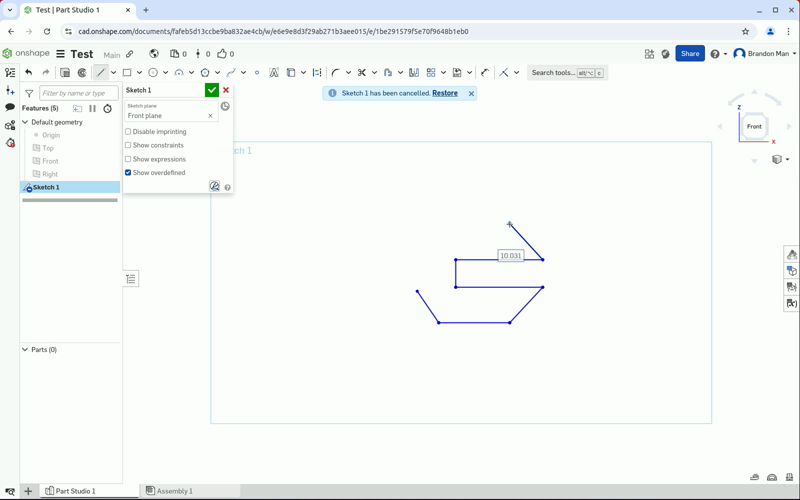
mouse_move(438, 223)
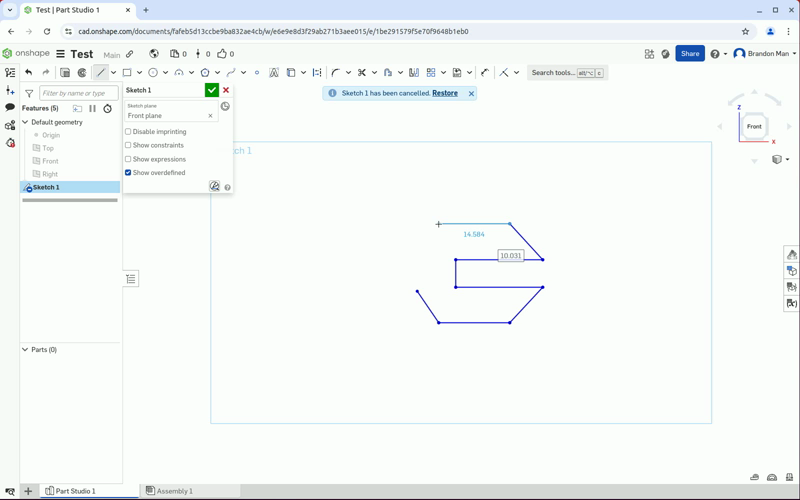
click(438, 223)
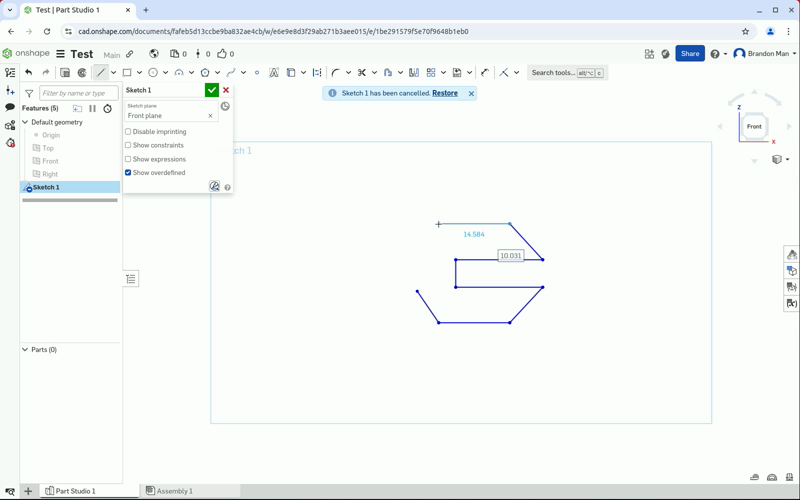
key_up(shift)
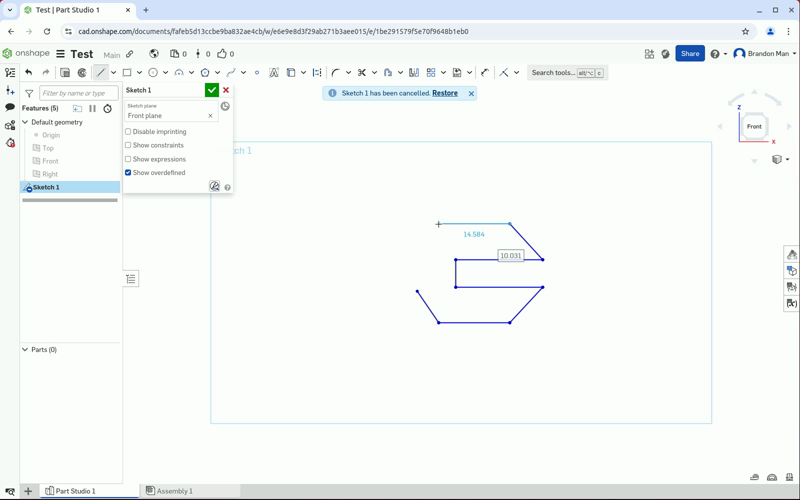
key_down(shift)
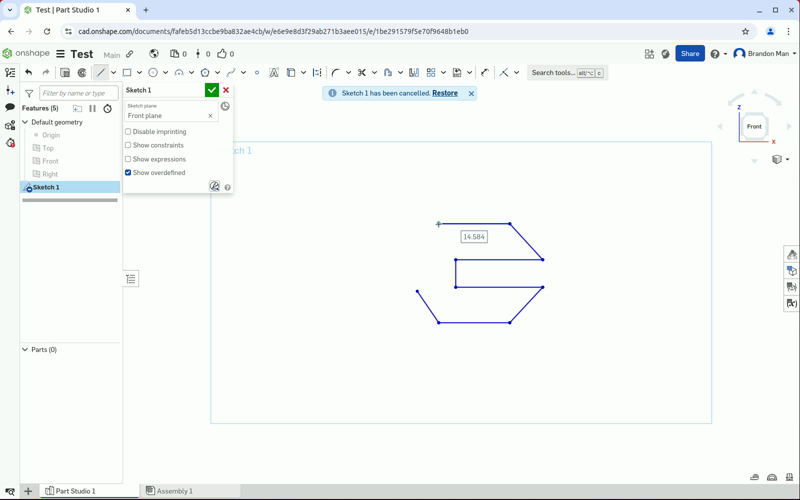
mouse_move(468, 223)
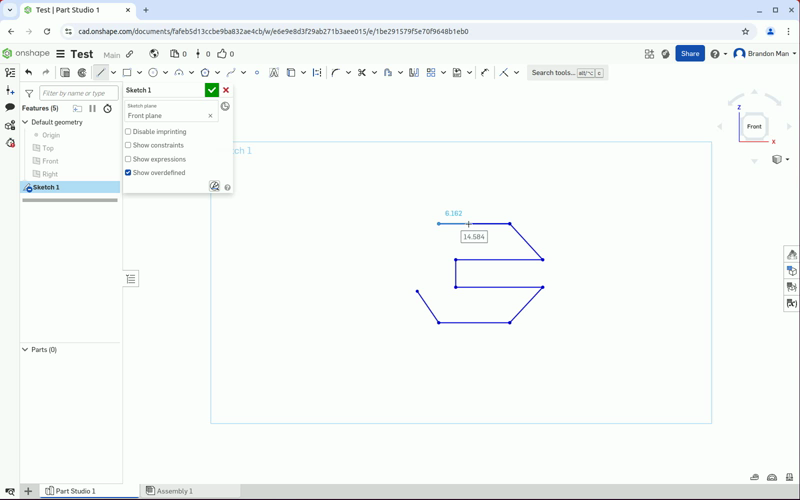
mouse_move(417, 255)
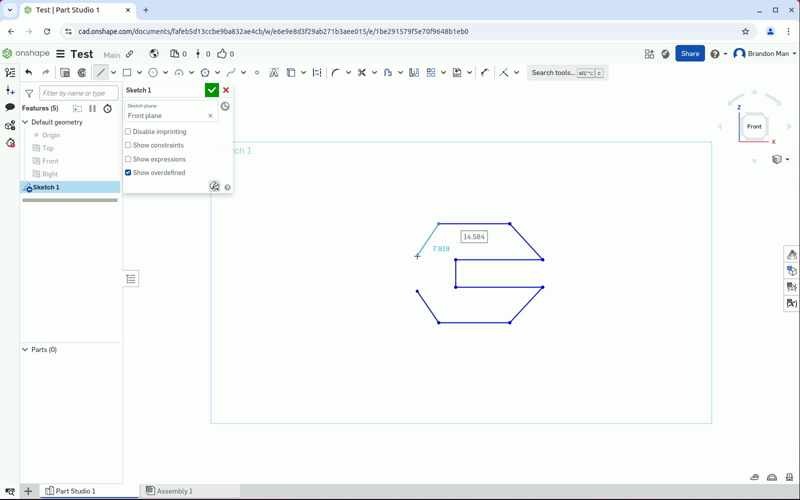
click(417, 255)
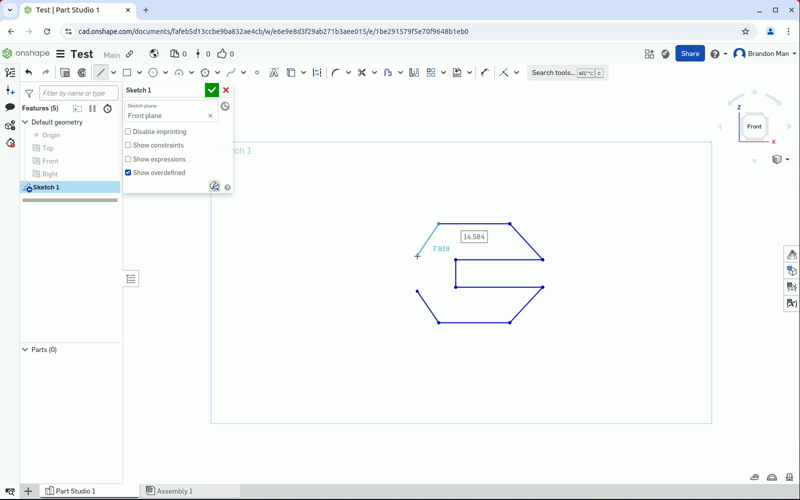
key_up(shift)
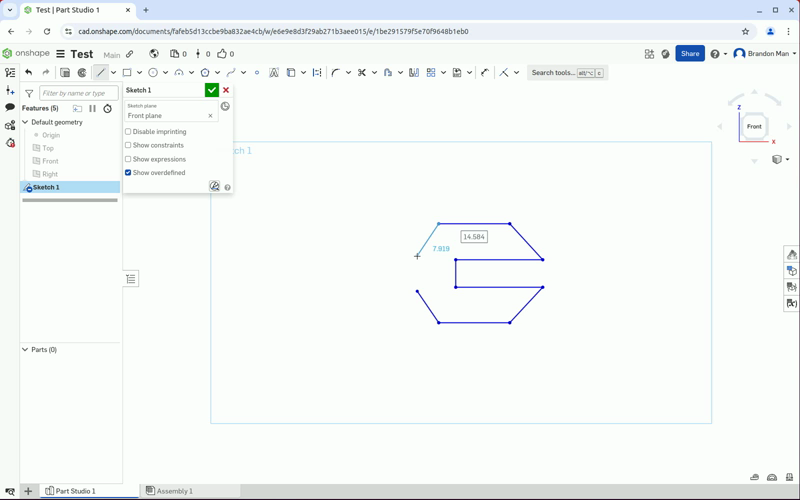
mouse_move(447, 255)
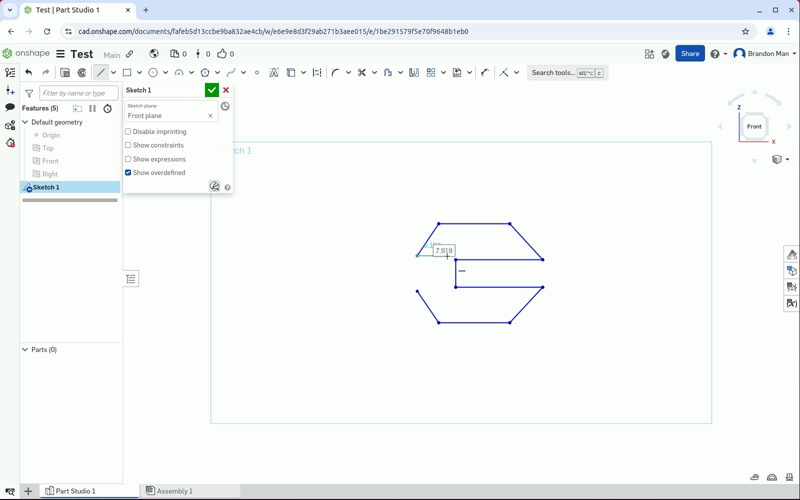
key_down(shift)
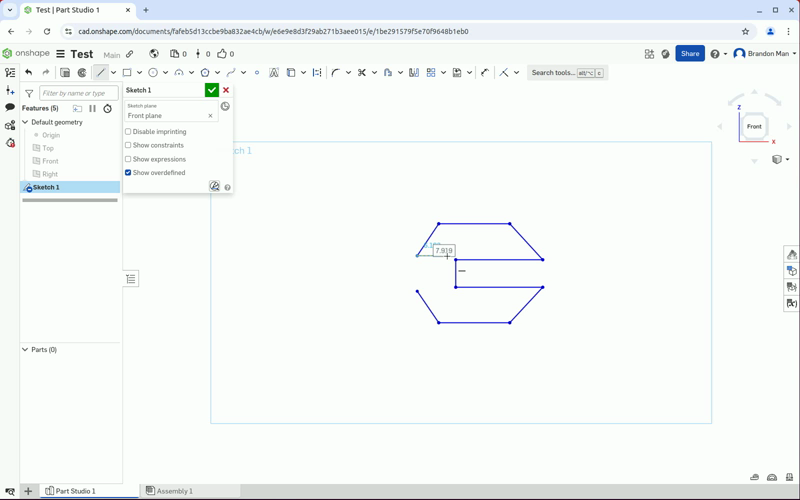
mouse_move(417, 291)
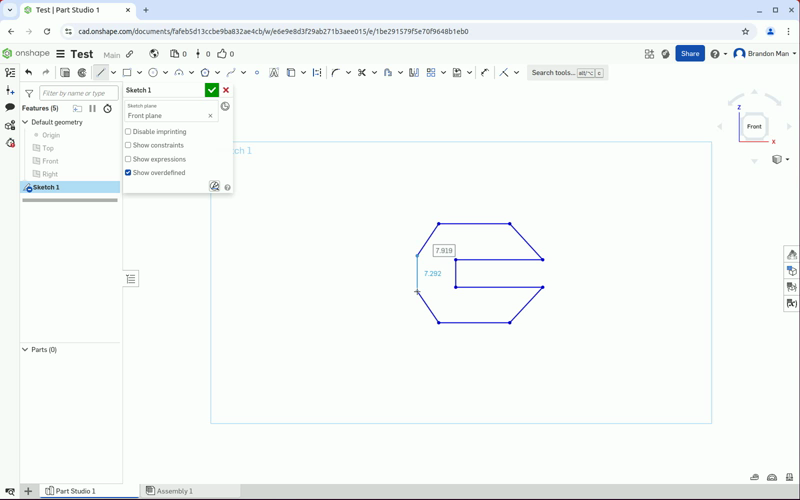
key_up(shift)
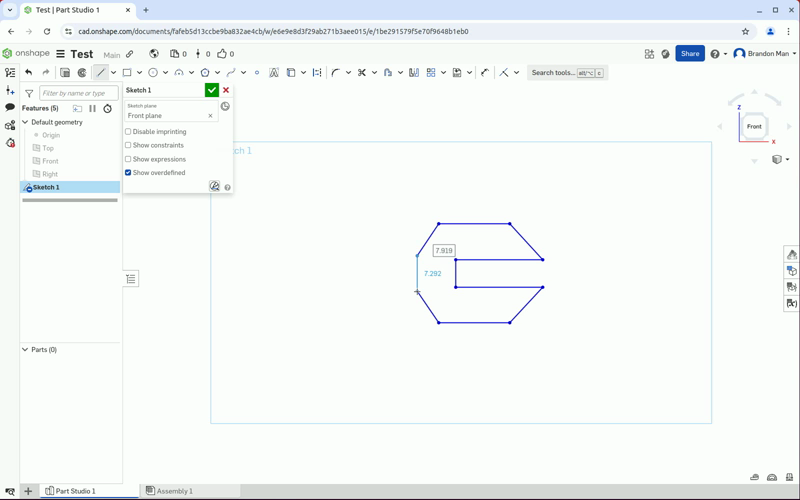
click(417, 291)
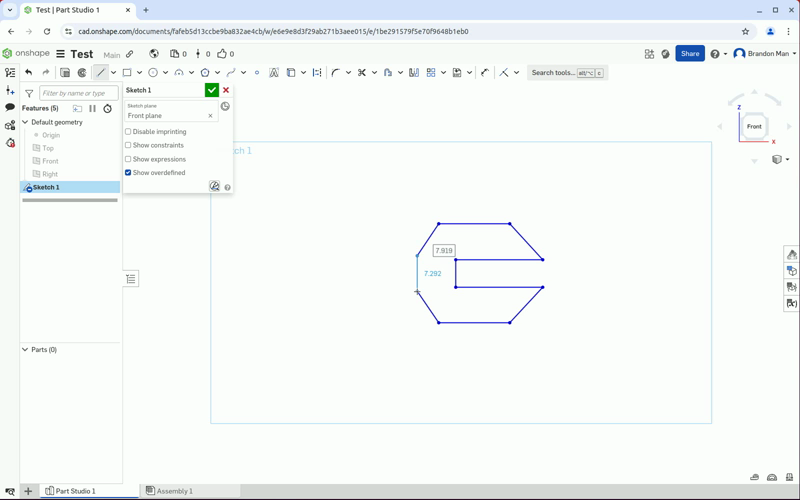
key(esc)
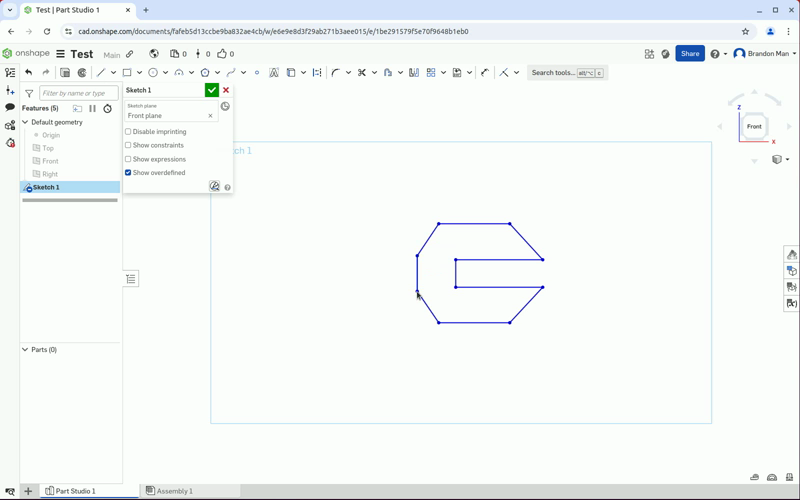
mouse_move(489, 302)
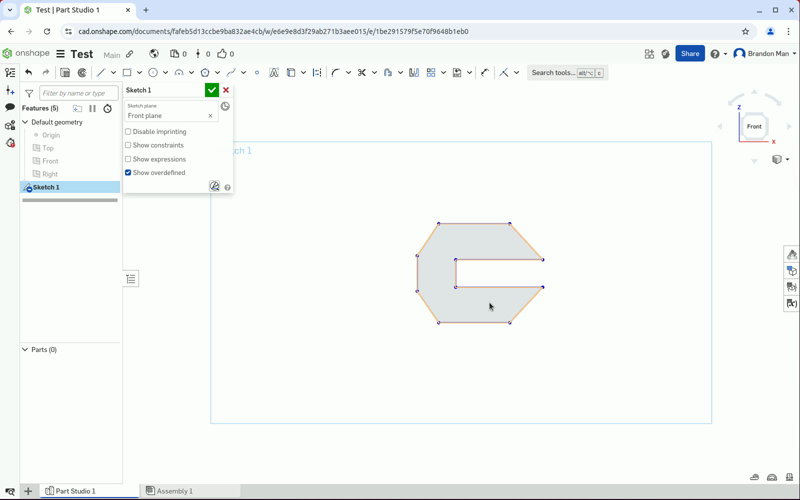
click(489, 302)
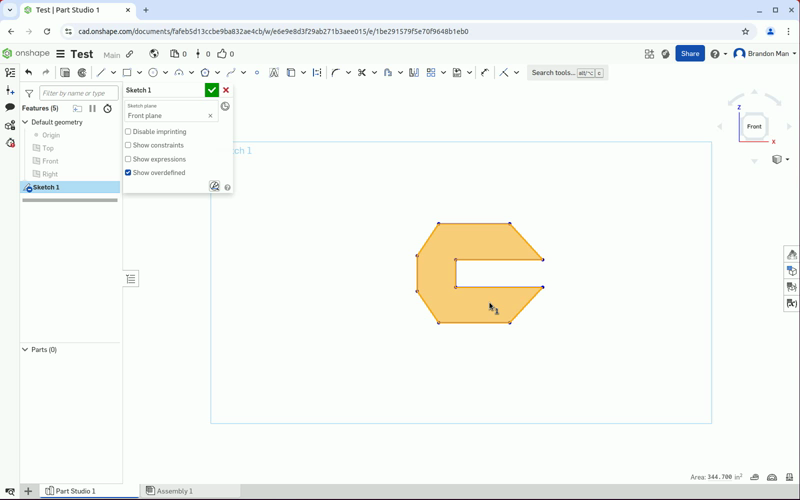
mouse_move(73, 352)
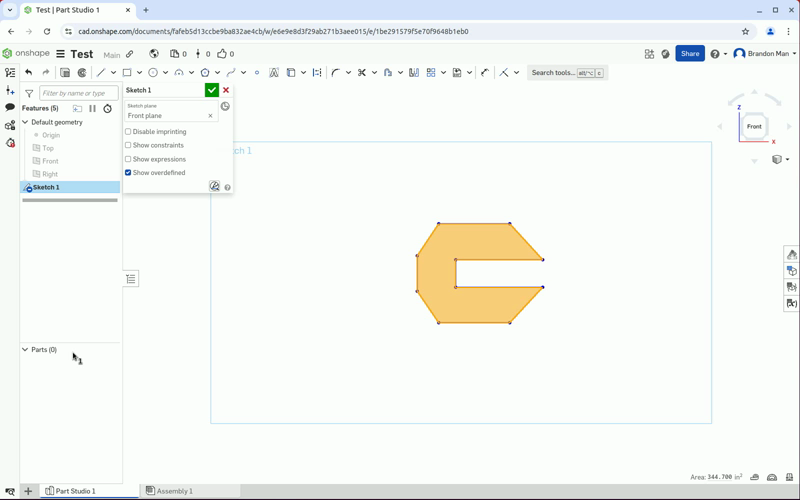
key(shift+y)
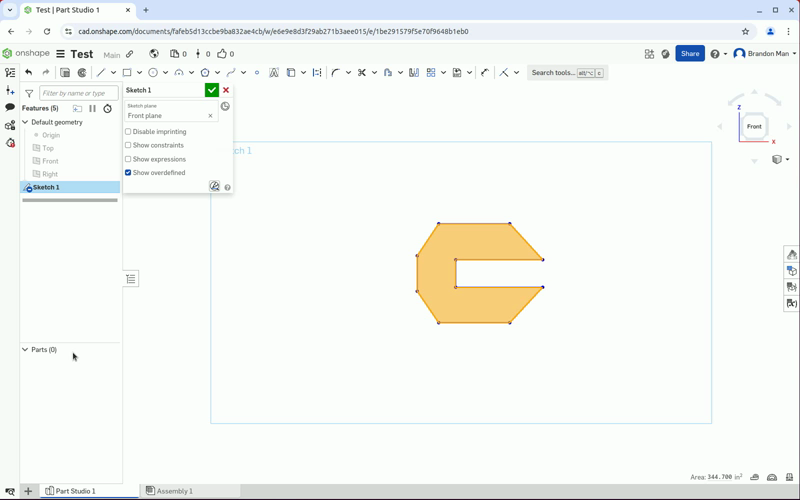
key(shift+e)
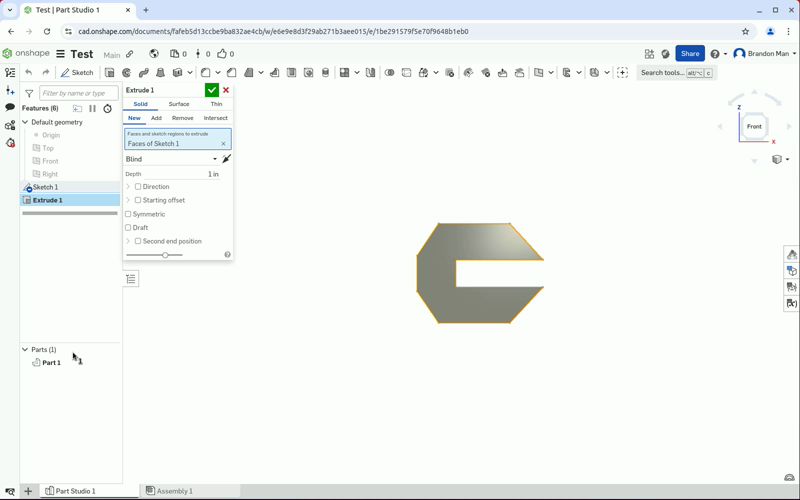
mouse_move(143, 106)
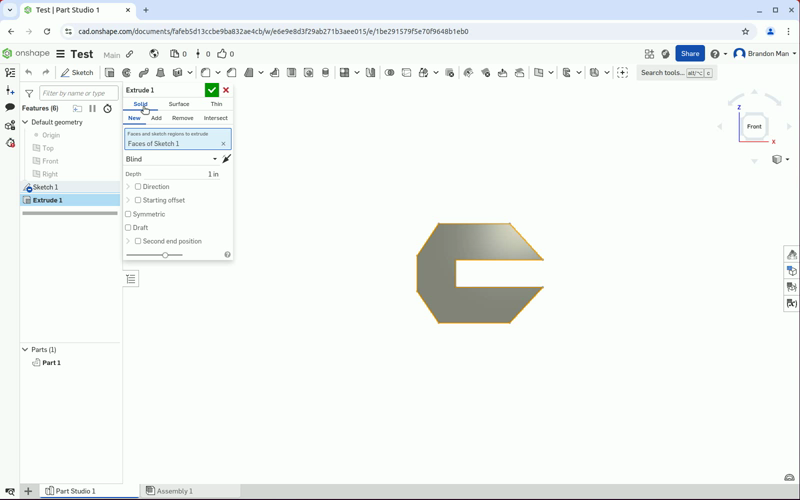
click(143, 106)
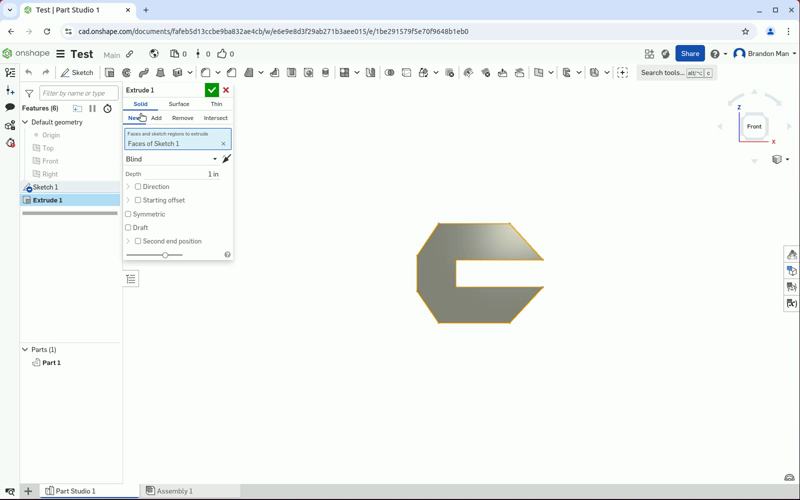
mouse_move(137, 120)
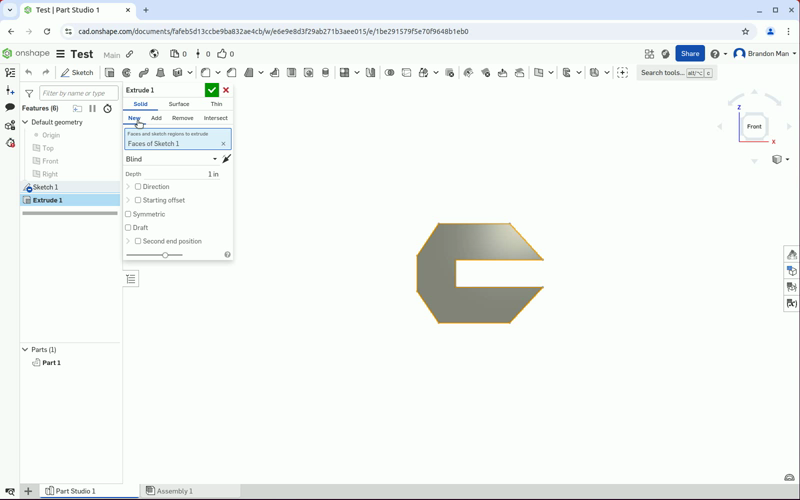
click(137, 120)
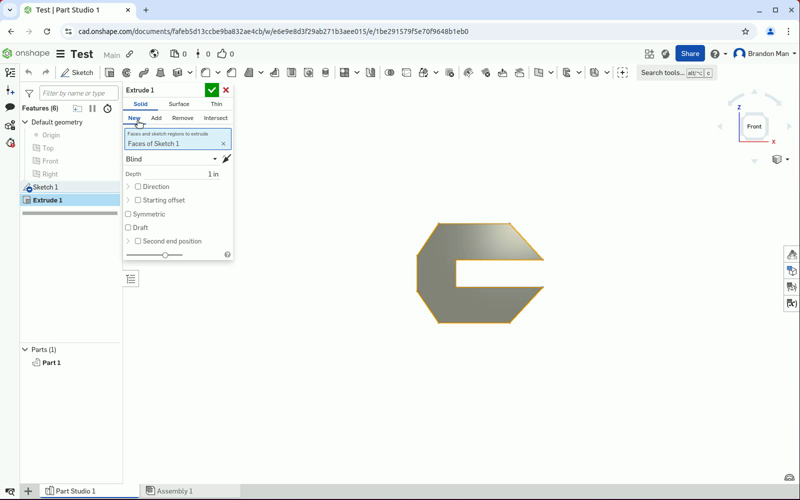
key(tab, 4)
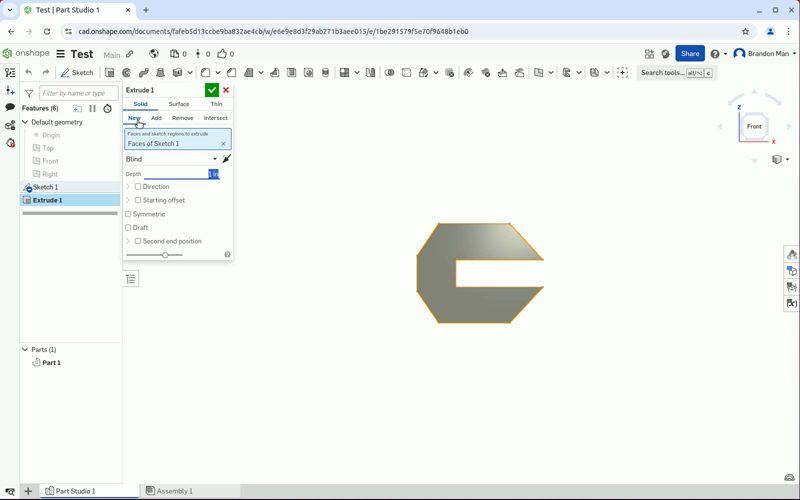
text(7.462)
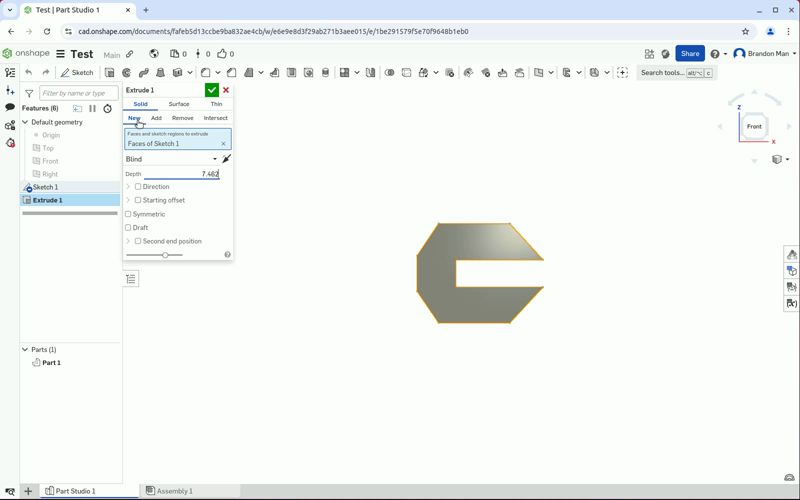
key(enter)
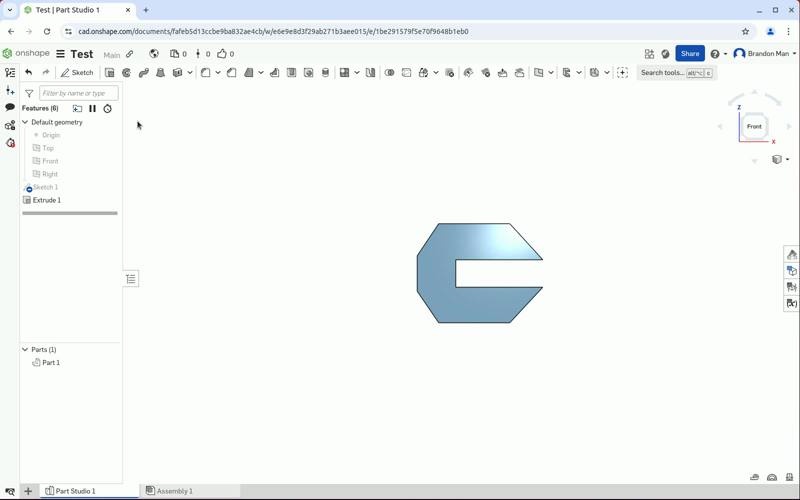
key(shift+h)
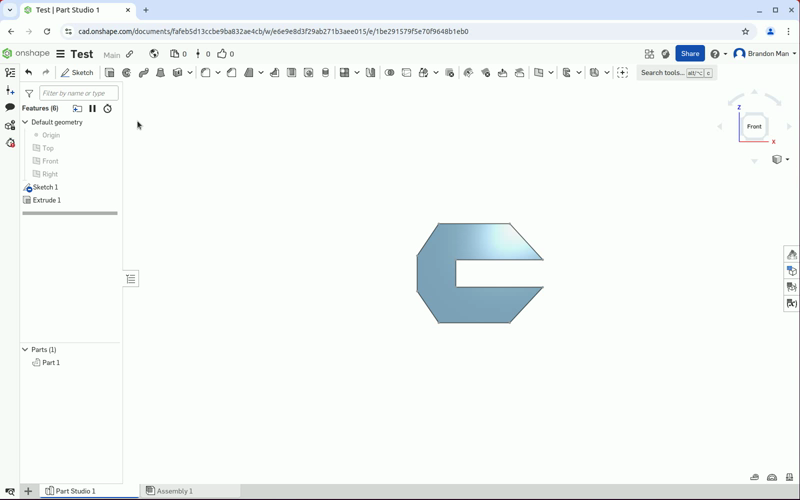
key(shift+h)
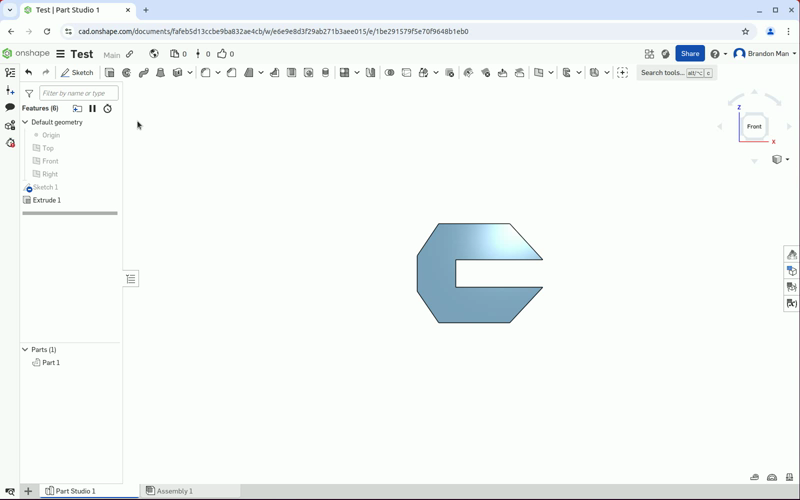
mouse_move(73, 189)
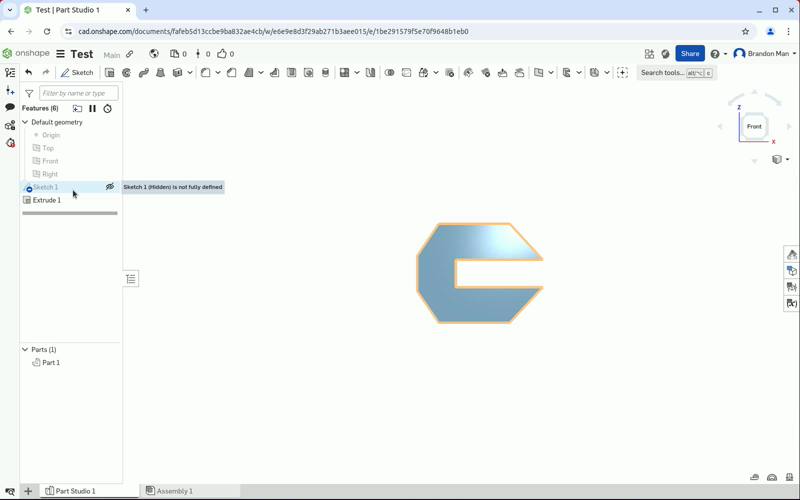
click(73, 189)
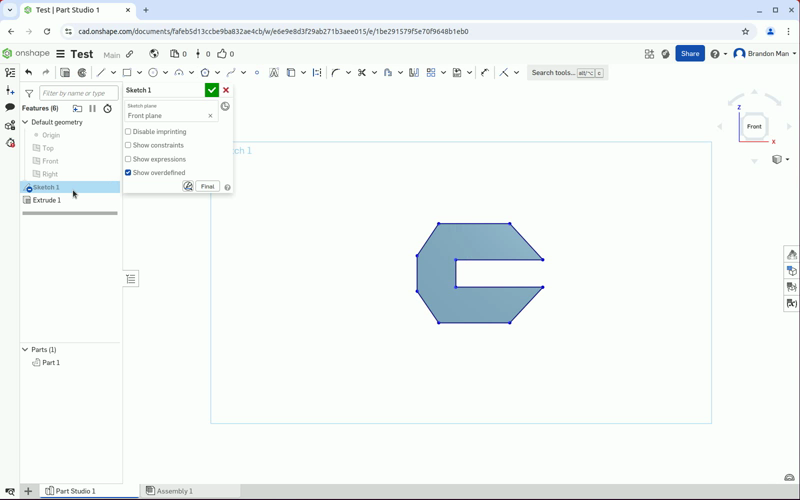
mouse_move(229, 92)
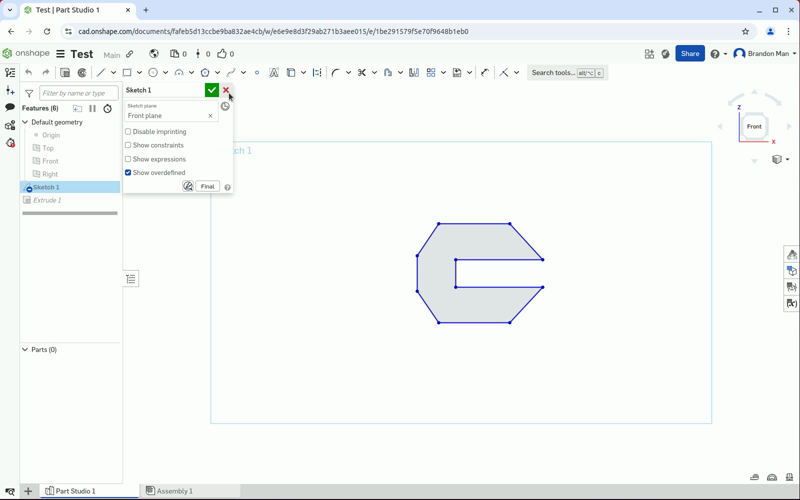
click(229, 92)
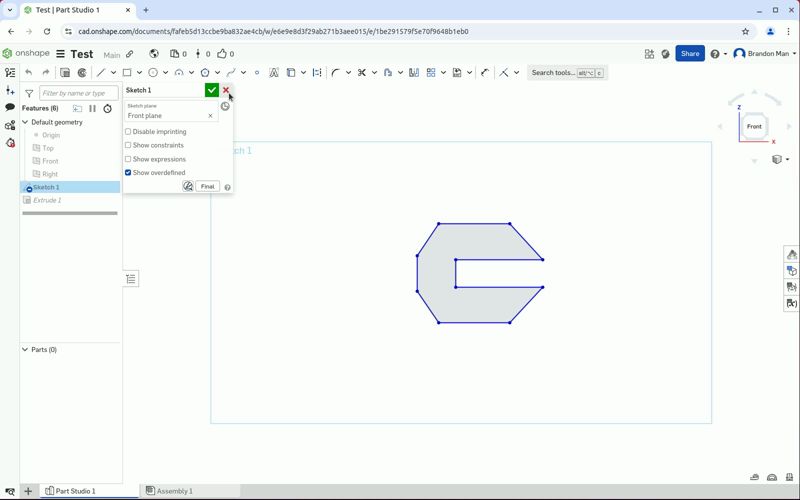
key(shift+s)
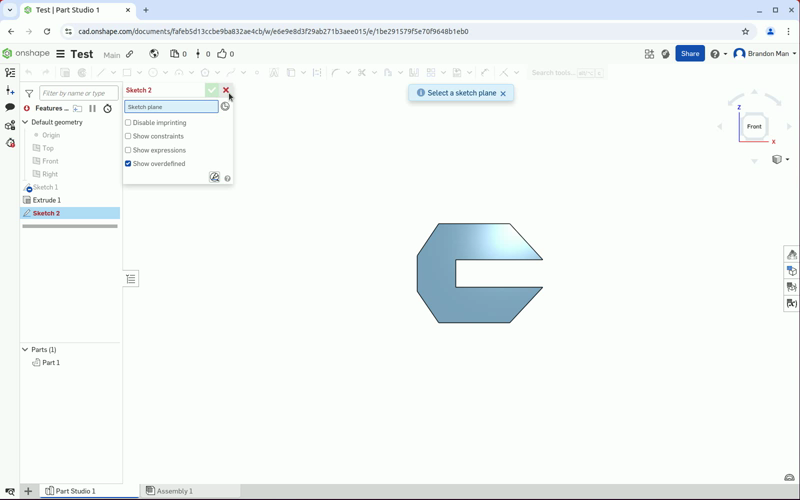
mouse_move(73, 163)
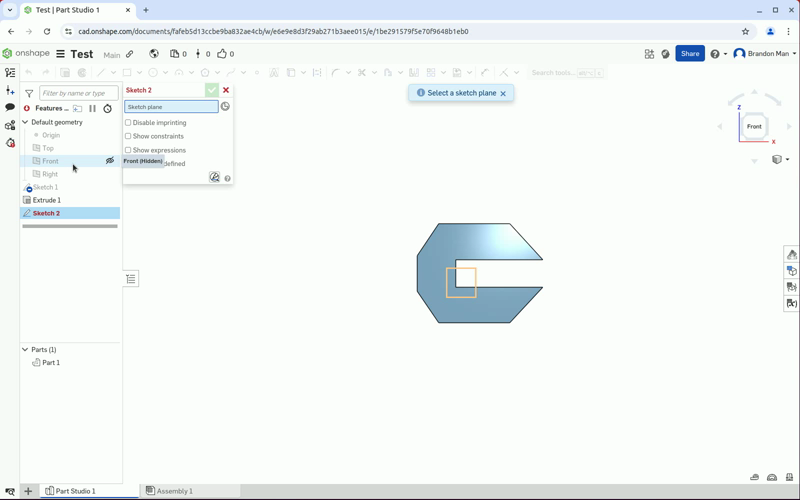
click(73, 163)
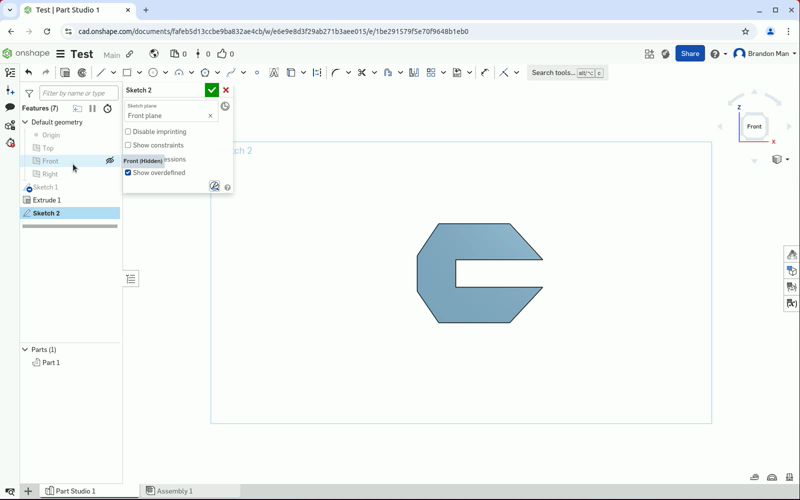
mouse_move(73, 352)
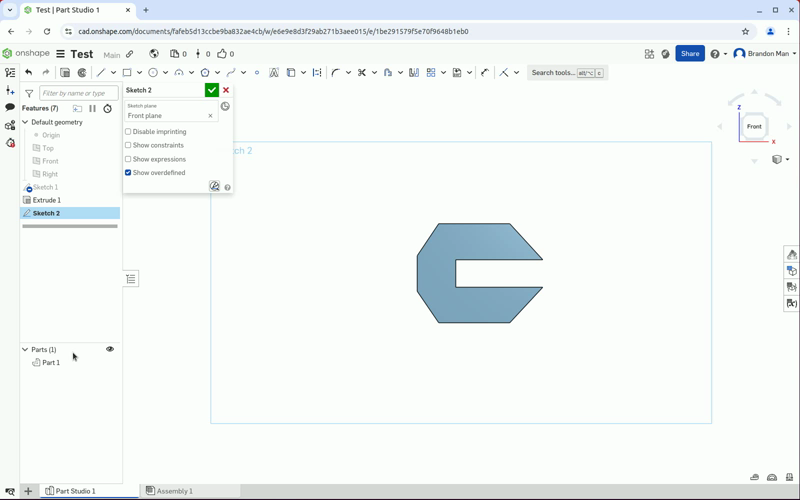
key(y)
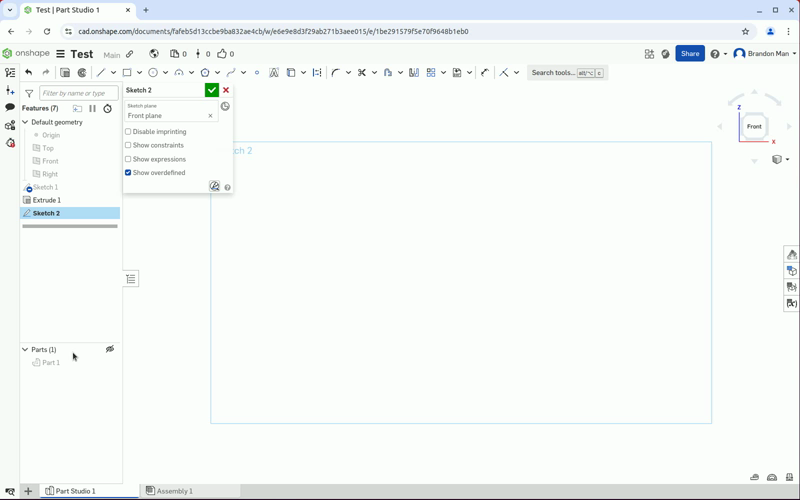
key(l)
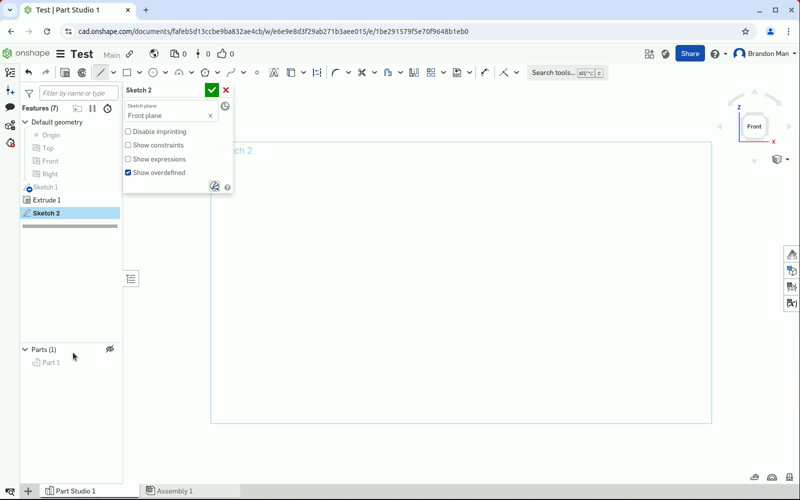
key_down(shift)
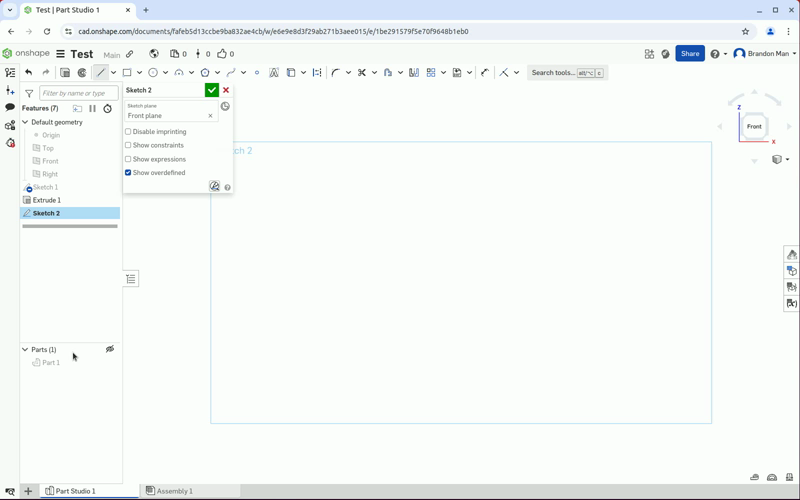
mouse_move(348, 291)
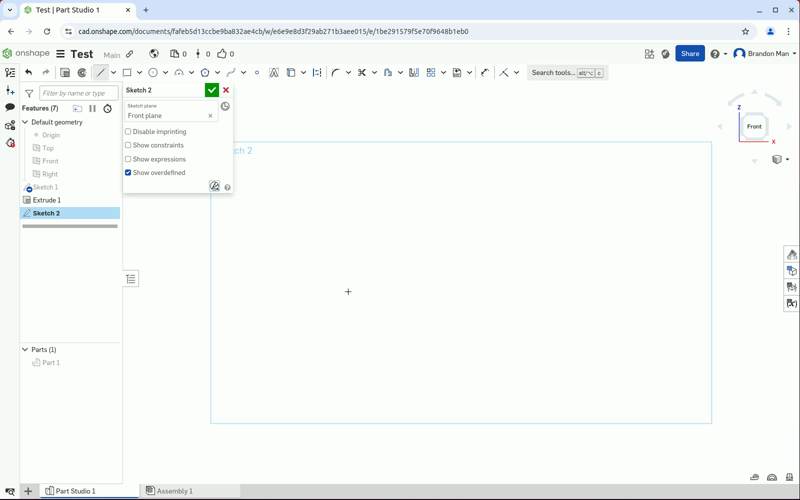
click(348, 291)
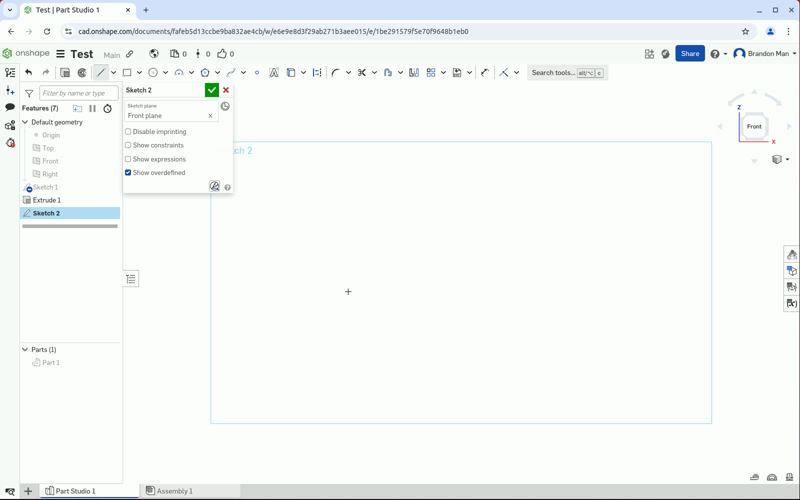
key_up(shift)
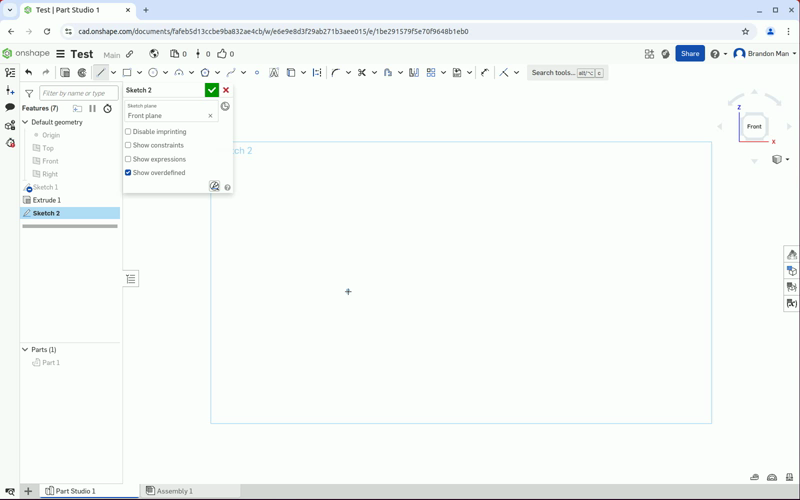
key_down(shift)
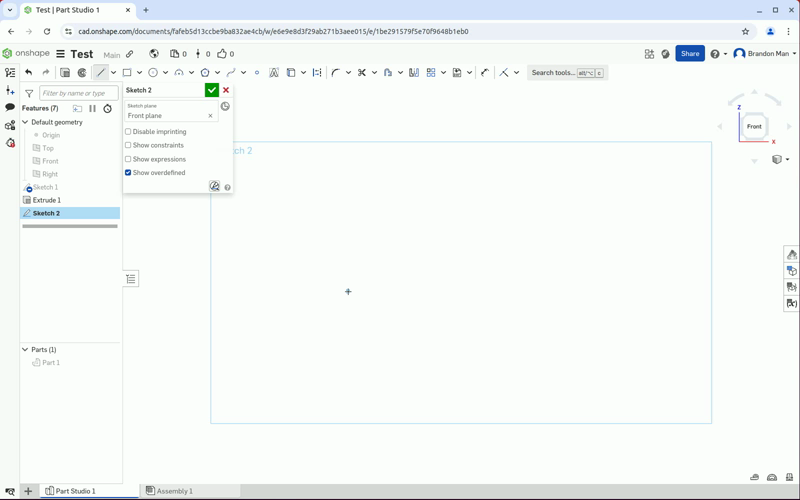
mouse_move(417, 291)
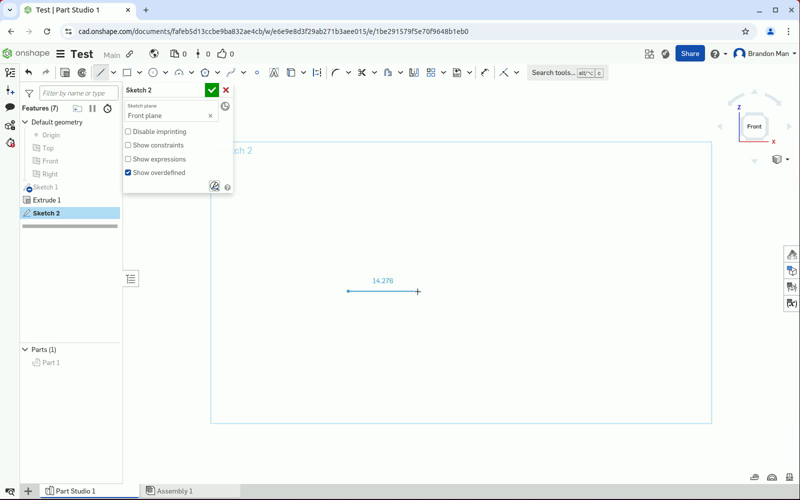
click(417, 291)
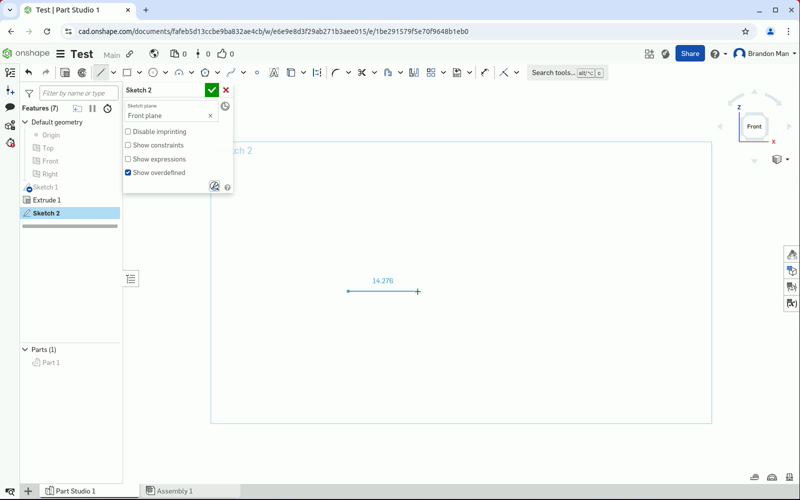
key_up(shift)
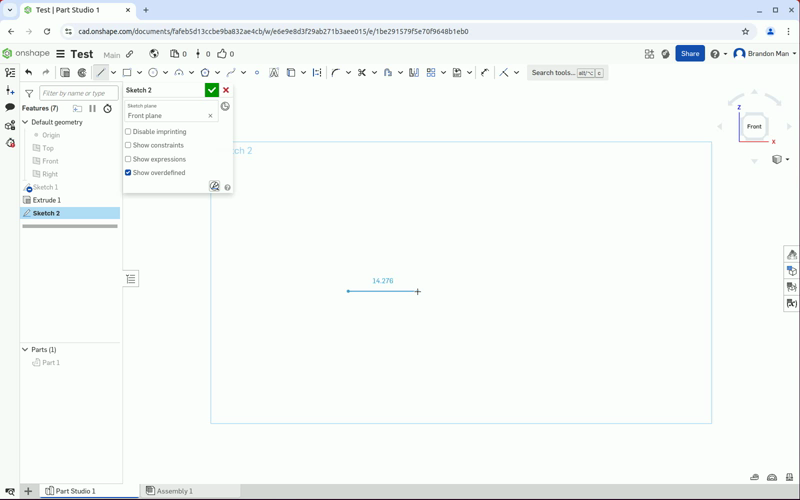
key_down(shift)
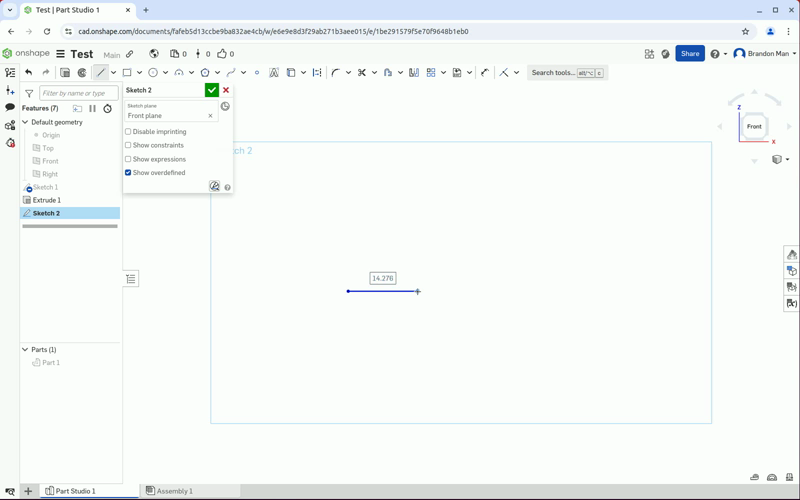
mouse_move(447, 291)
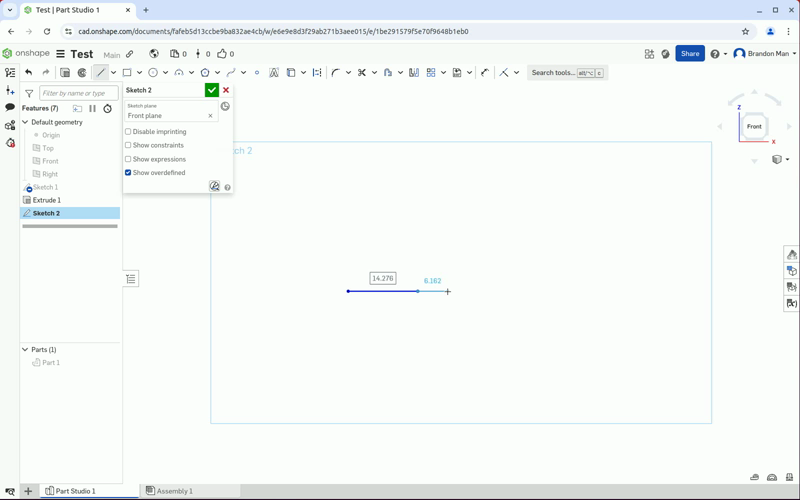
mouse_move(417, 254)
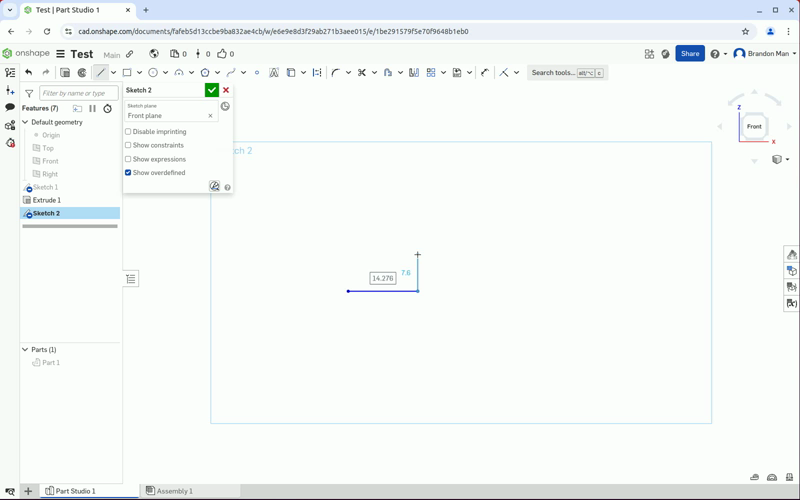
click(417, 254)
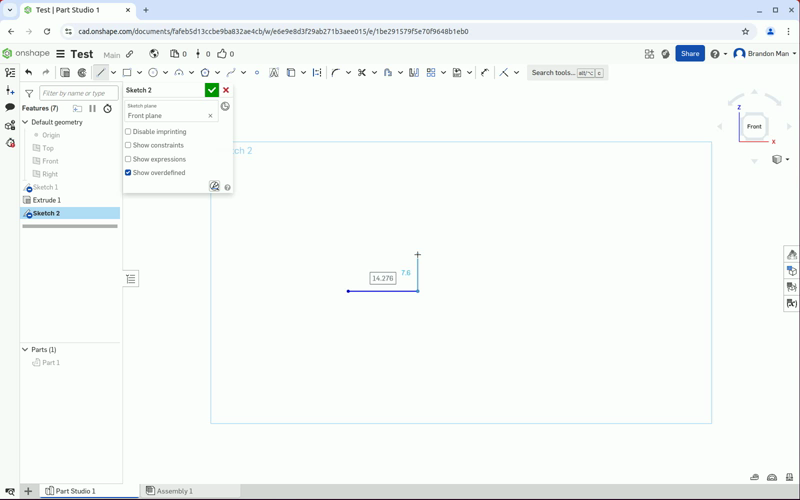
key_up(shift)
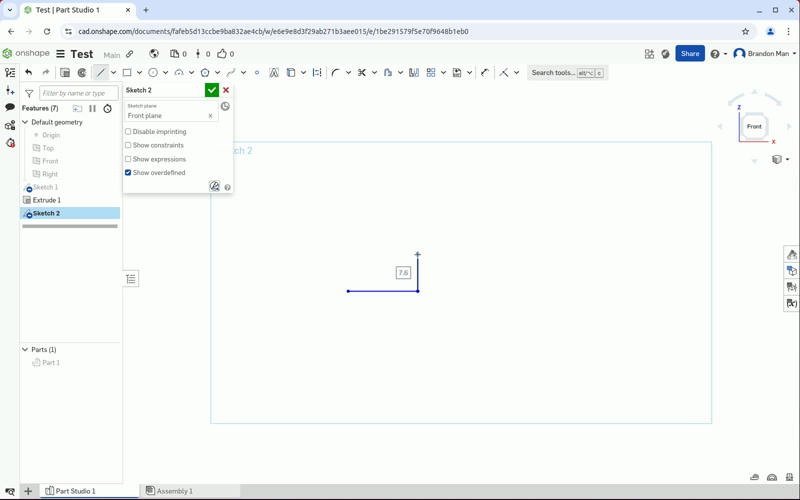
key_down(shift)
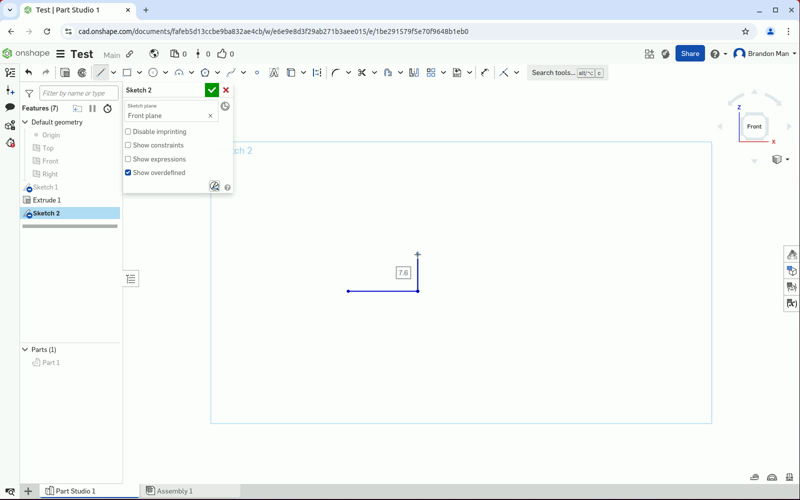
mouse_move(348, 254)
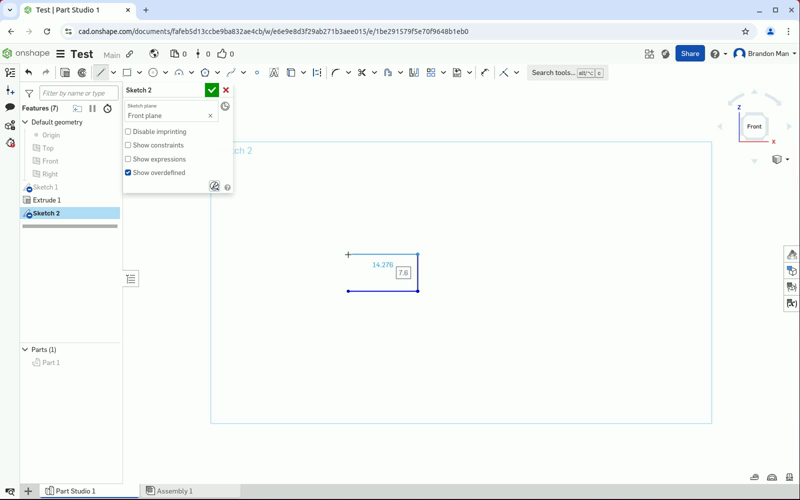
click(348, 254)
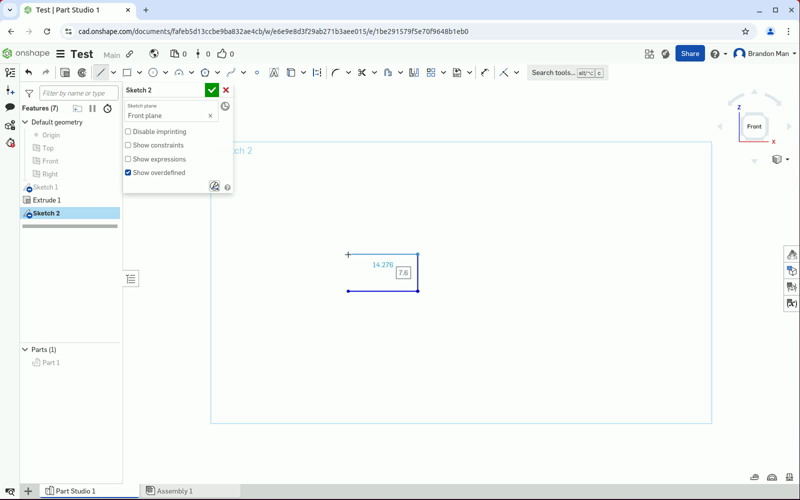
key_up(shift)
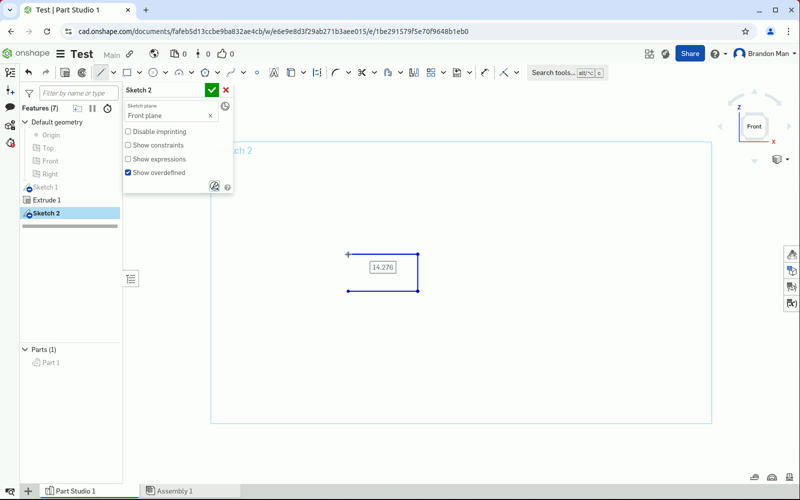
mouse_move(378, 254)
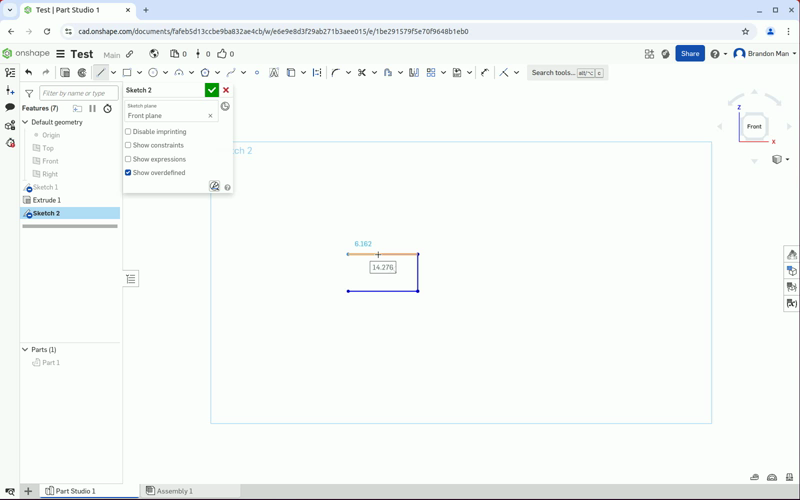
key_down(shift)
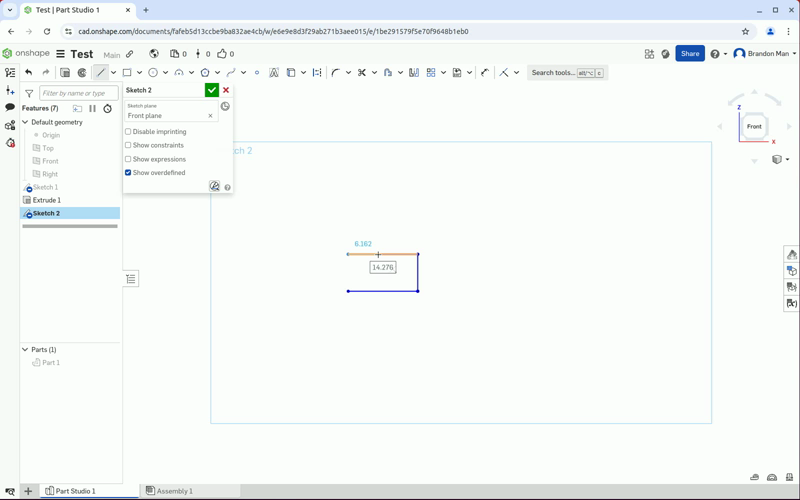
mouse_move(348, 291)
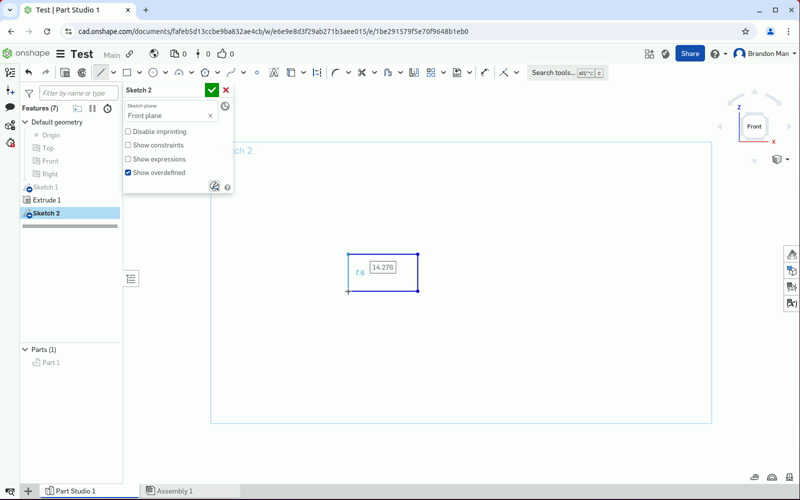
key_up(shift)
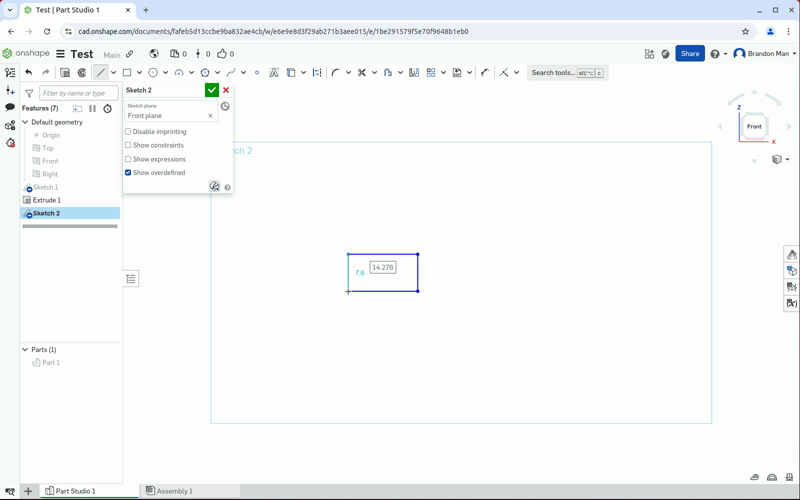
click(348, 291)
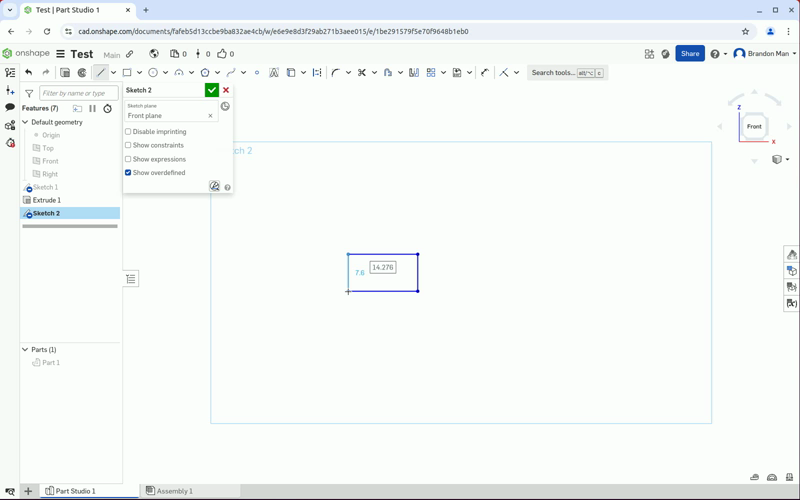
key(esc)
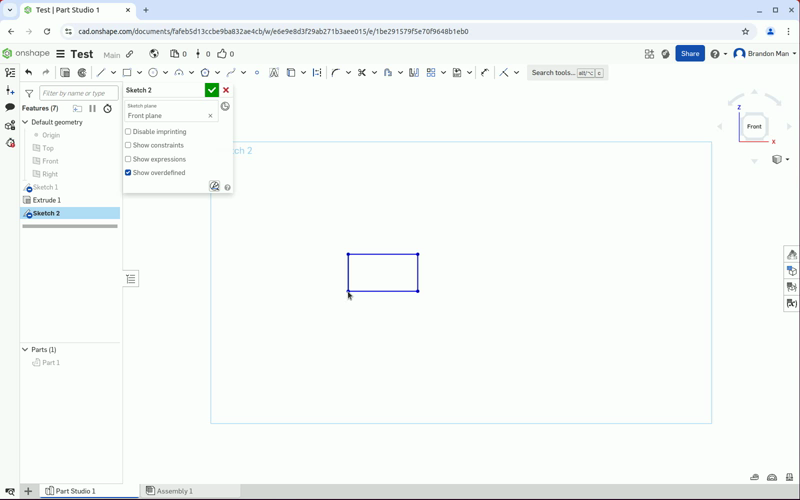
key(c)
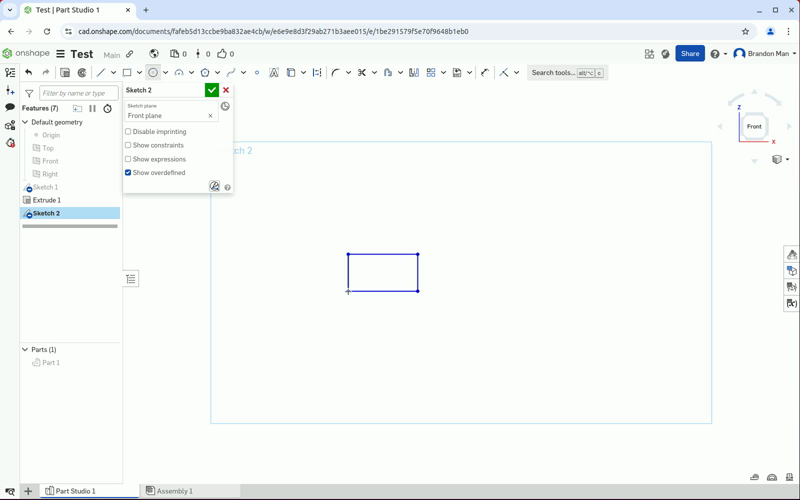
key_down(shift)
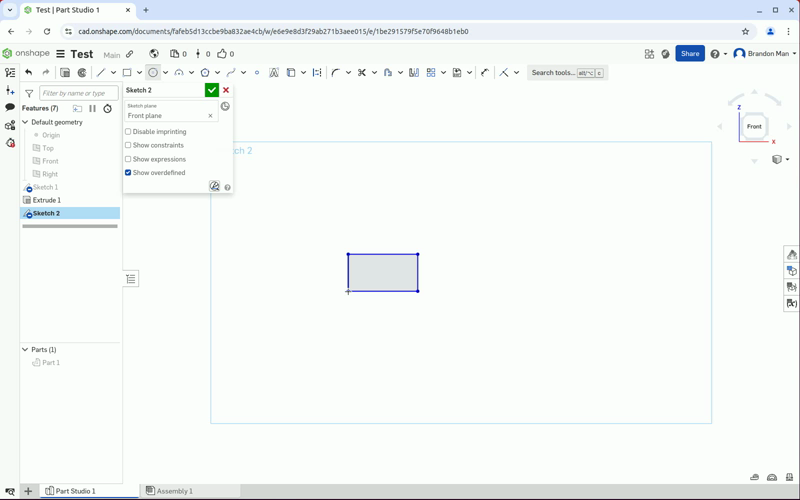
mouse_move(366, 272)
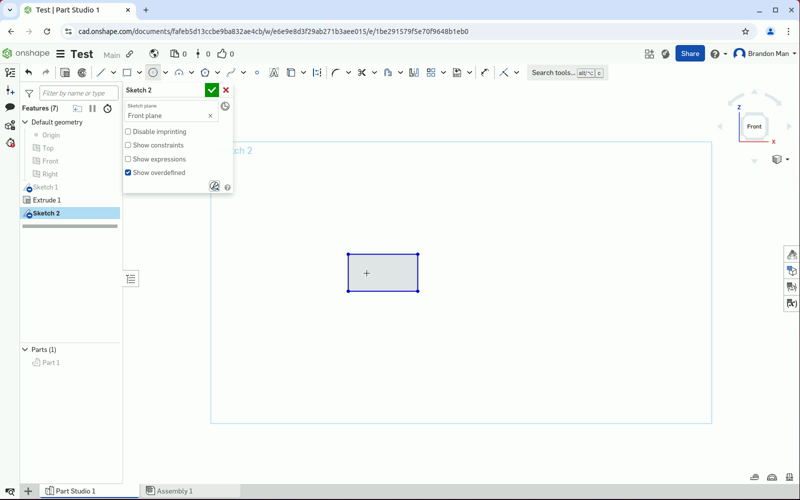
click(366, 272)
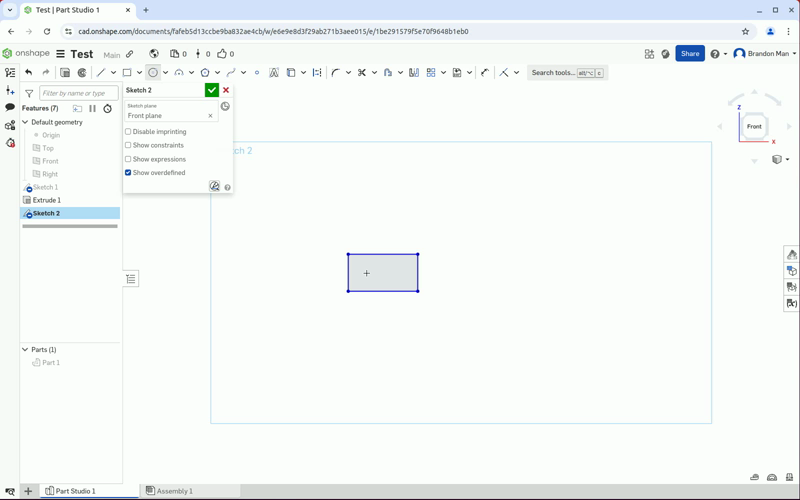
key_up(shift)
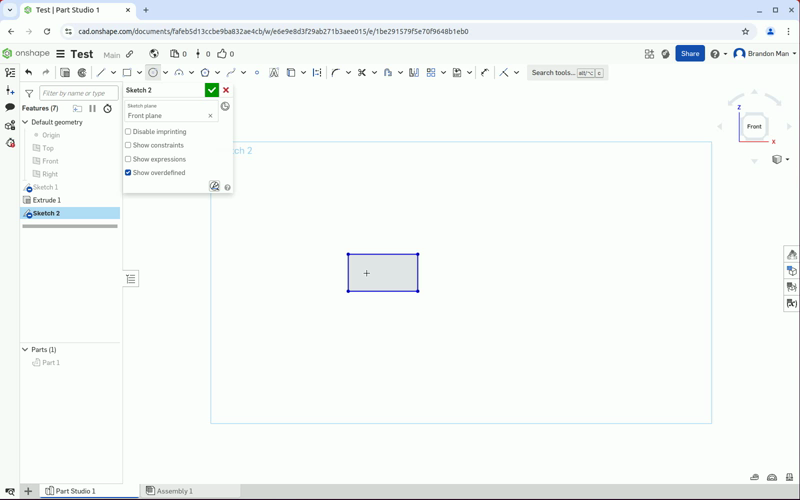
mouse_move(380, 272)
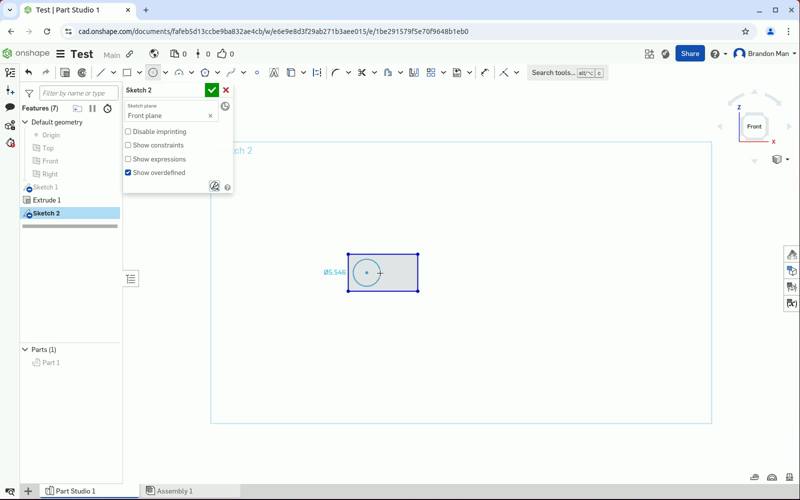
click(380, 272)
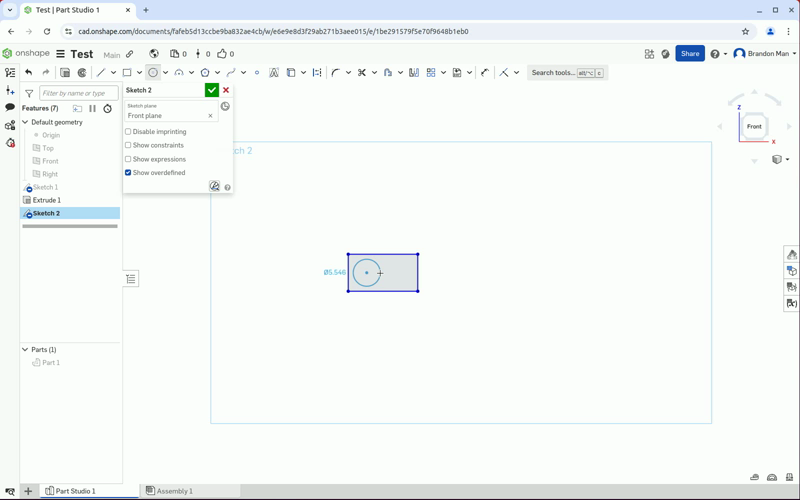
key(esc)
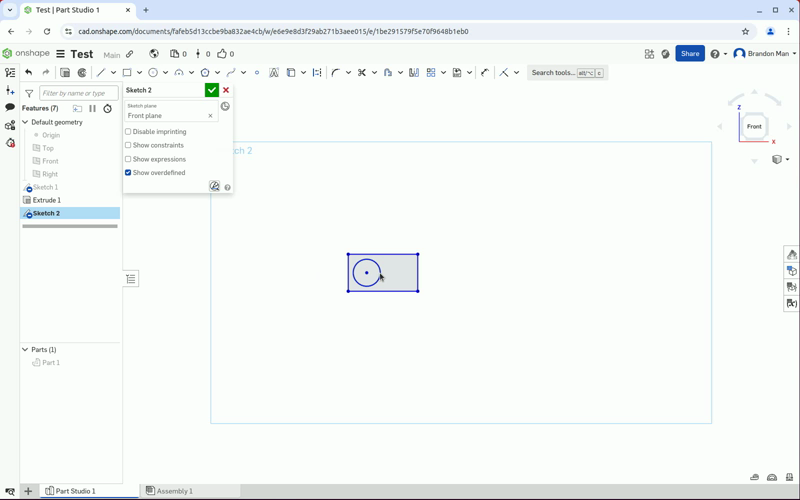
mouse_move(407, 260)
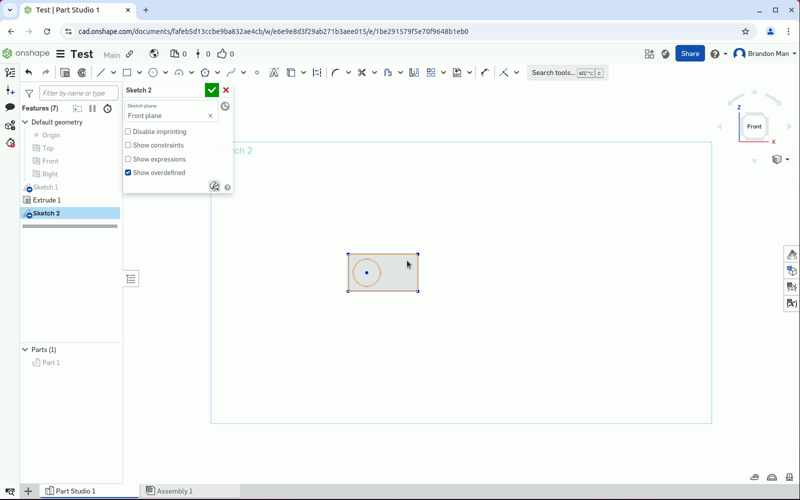
click(407, 260)
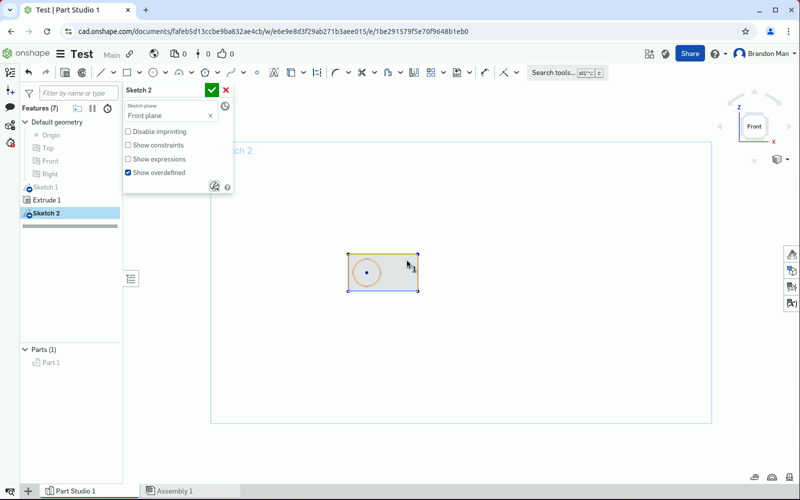
mouse_move(73, 352)
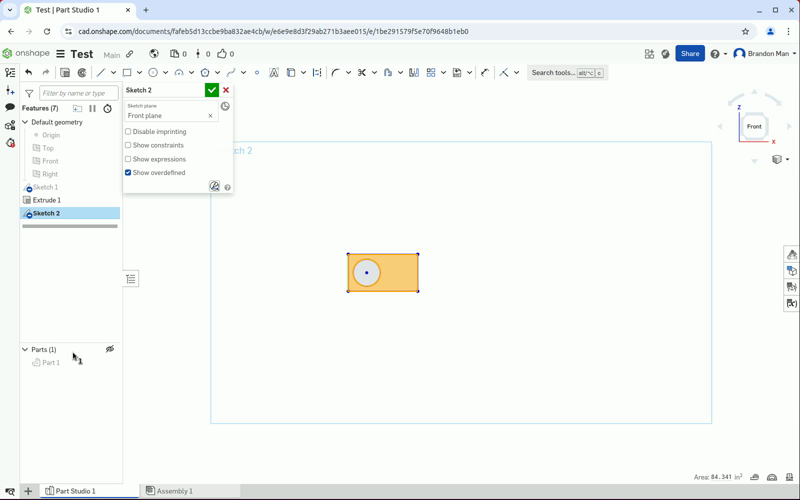
key(shift+y)
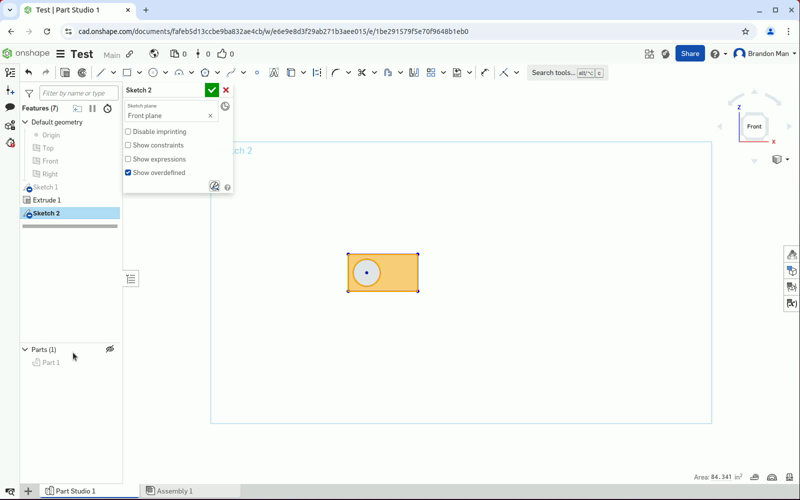
key(shift+e)
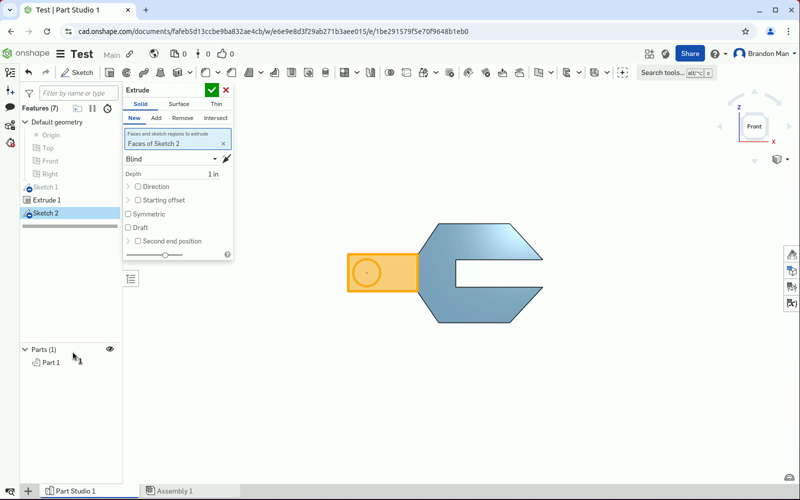
mouse_move(143, 106)
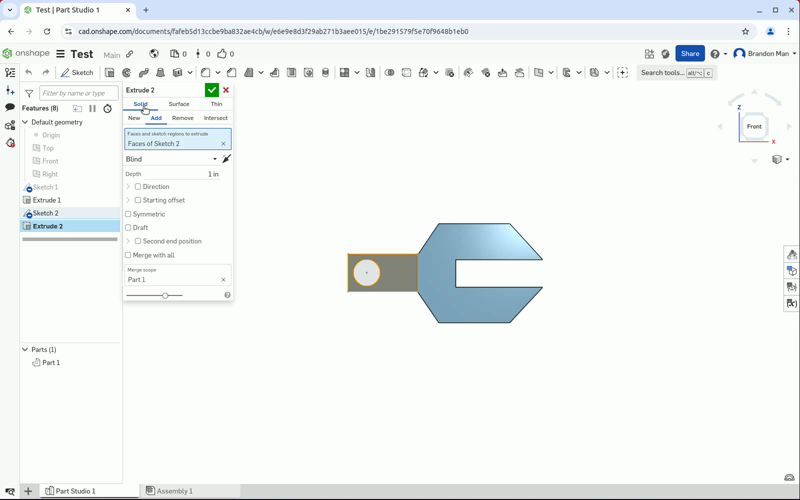
click(143, 106)
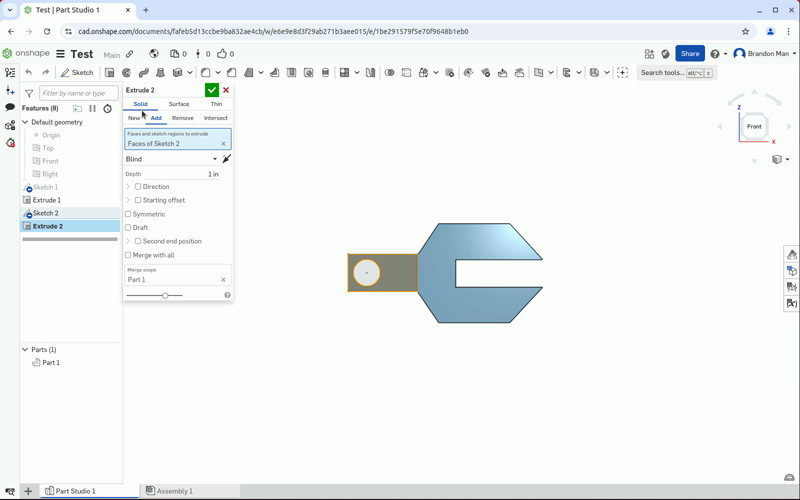
mouse_move(137, 120)
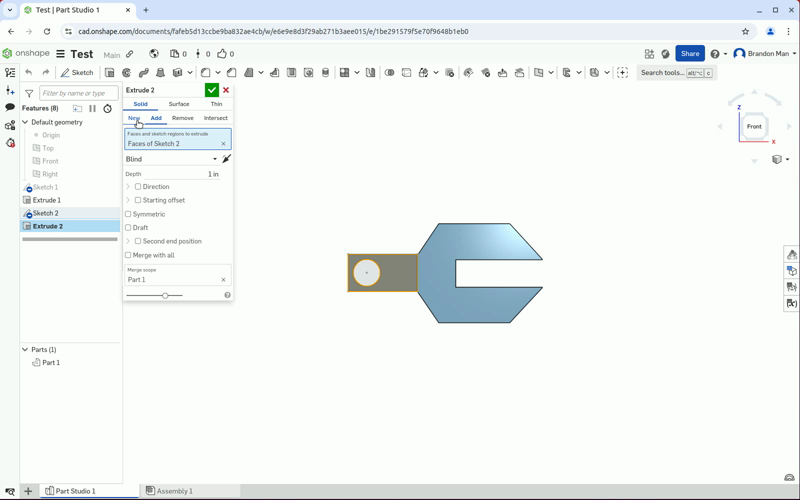
click(137, 120)
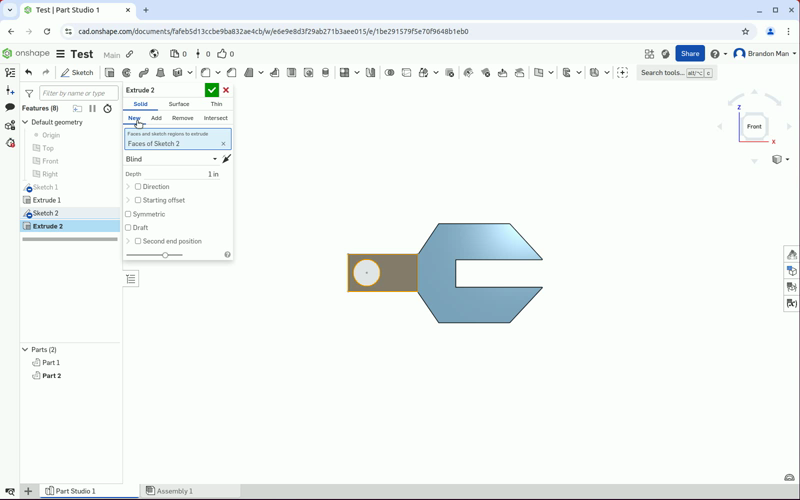
key(tab, 4)
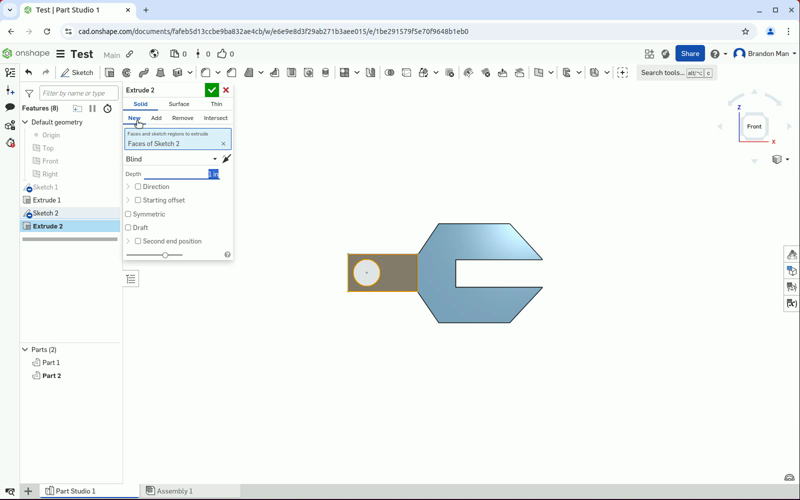
text(7.462)
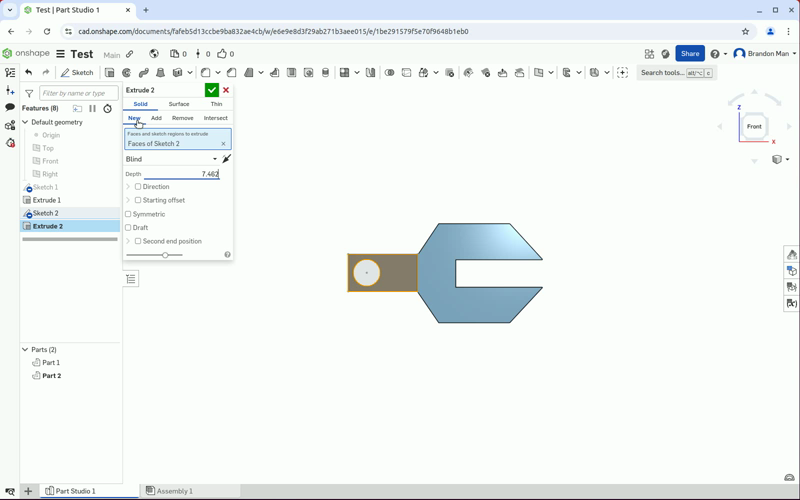
key(enter)
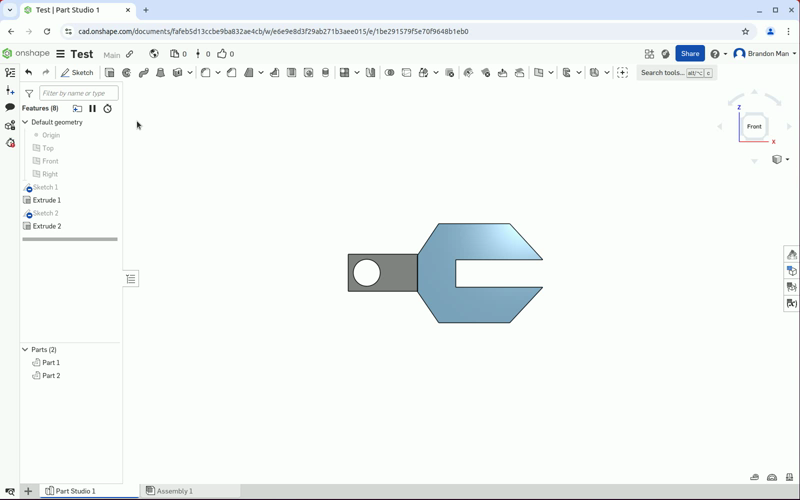
key(shift+h)
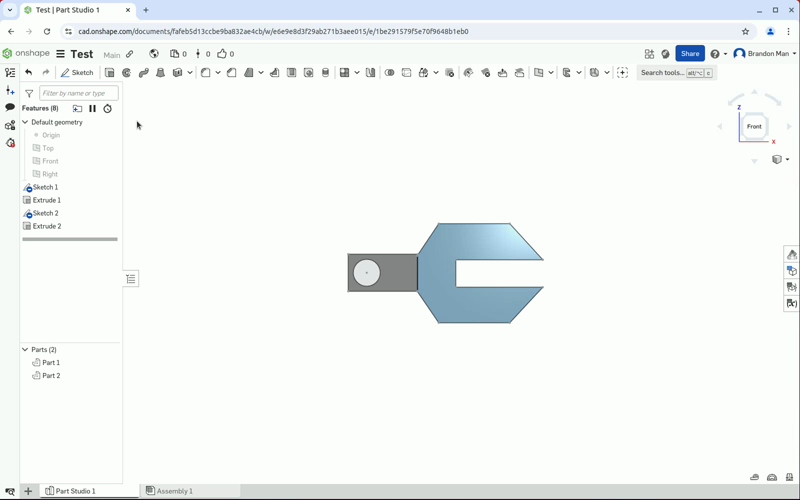
key(shift+h)
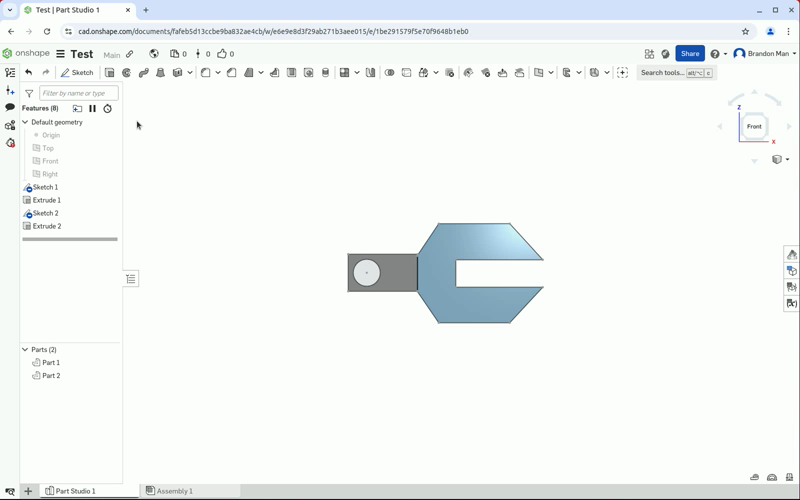
key(shift+7)
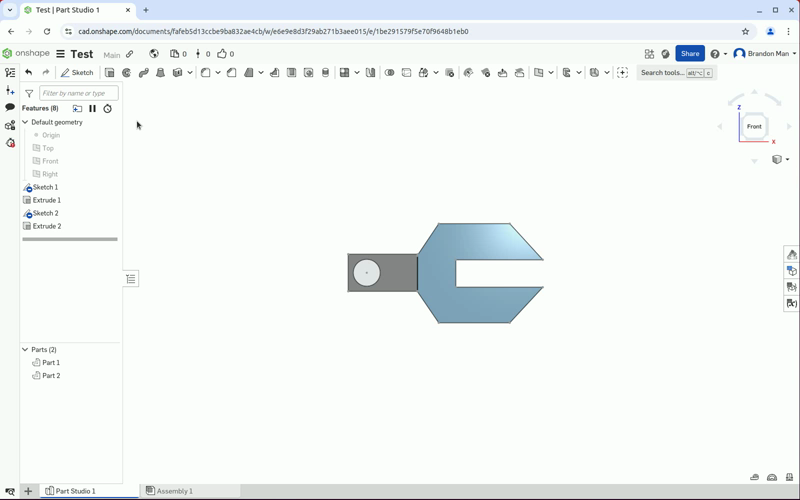
key(left, 2)
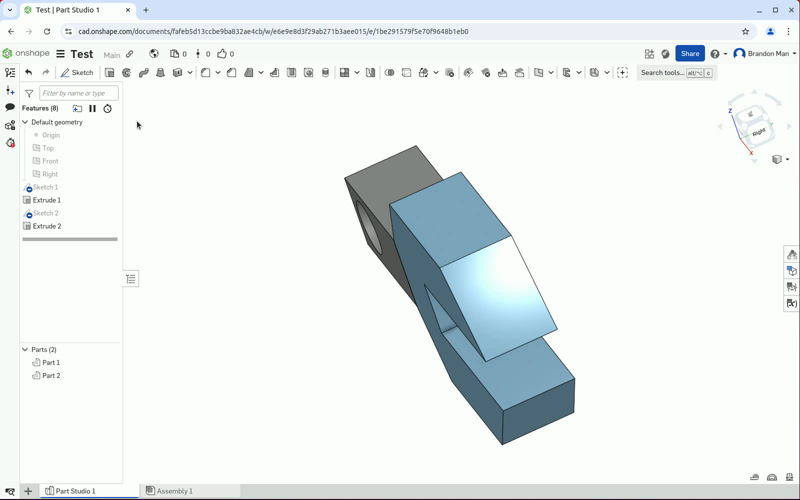
key(down, 2)
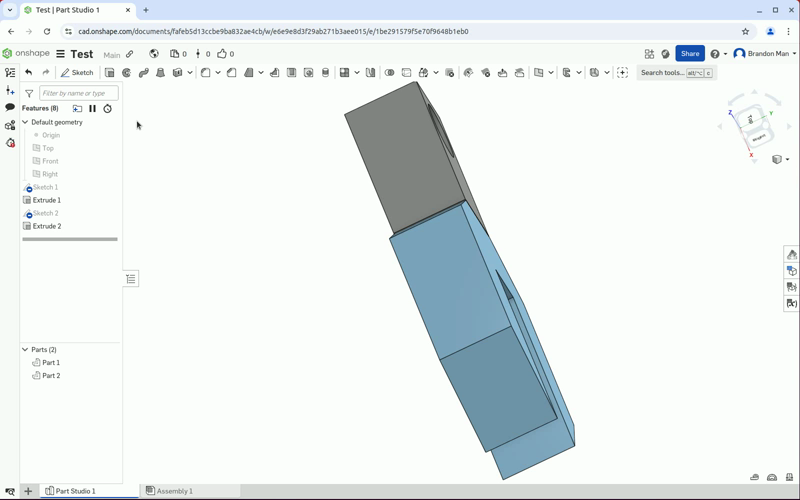
key(up, 2)
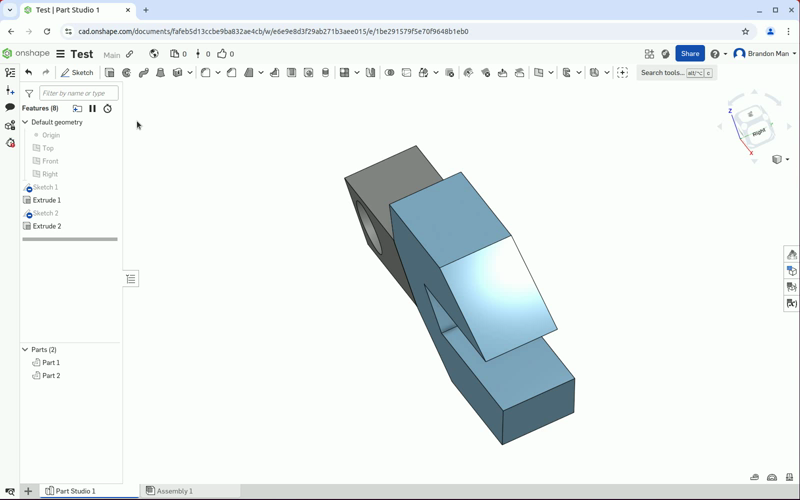
key(right, 2)
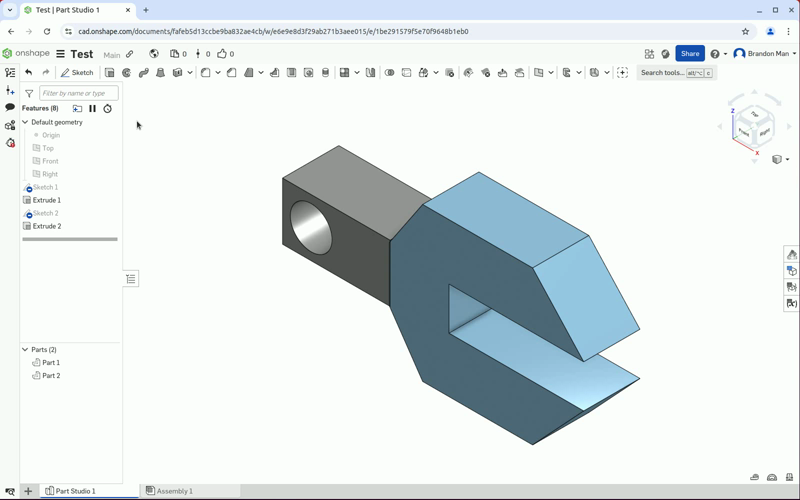
mouse_move(73, 189)
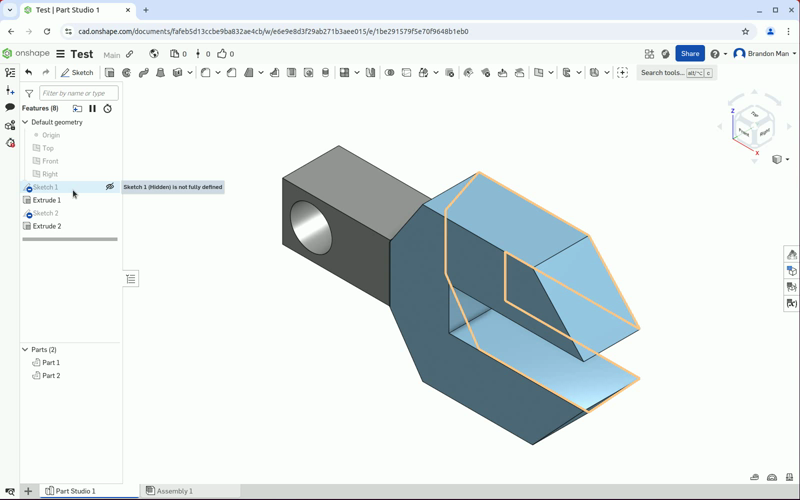
click(73, 189)